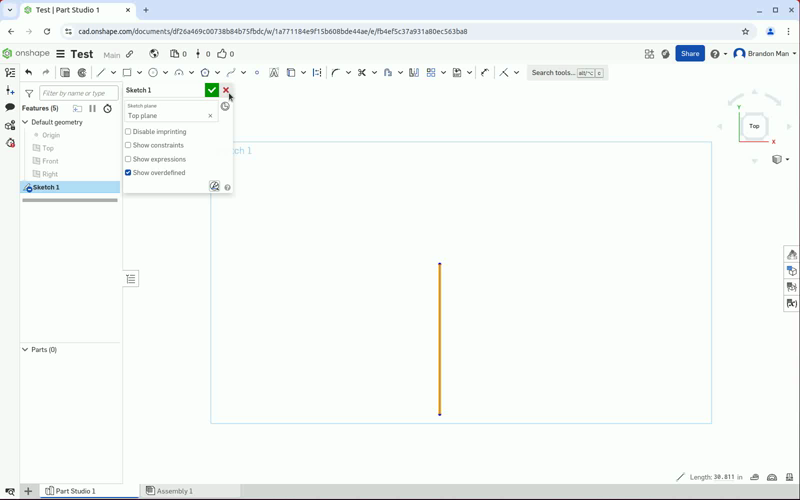
key(shift+h)
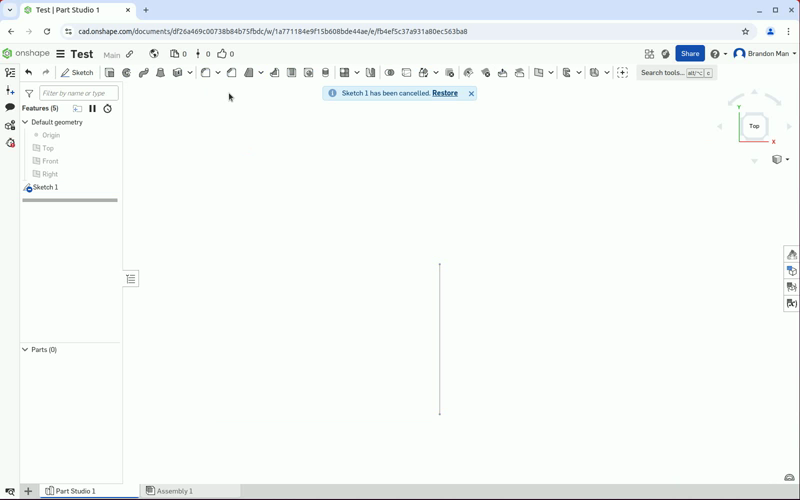
key(shift+s)
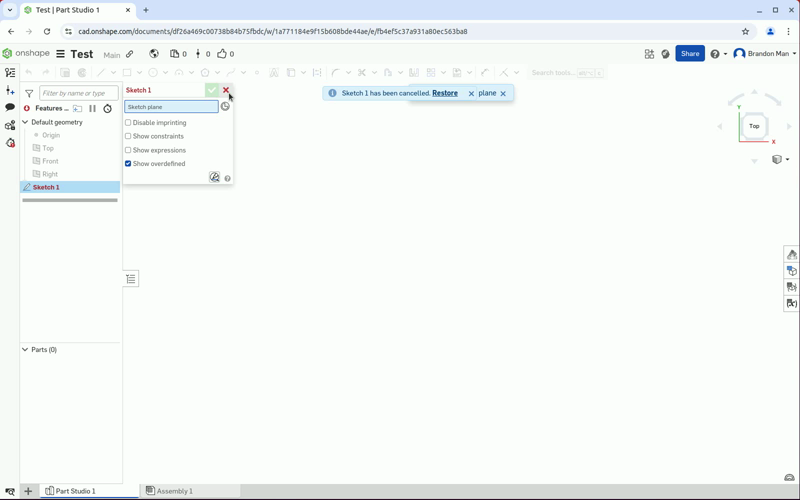
mouse_move(73, 150)
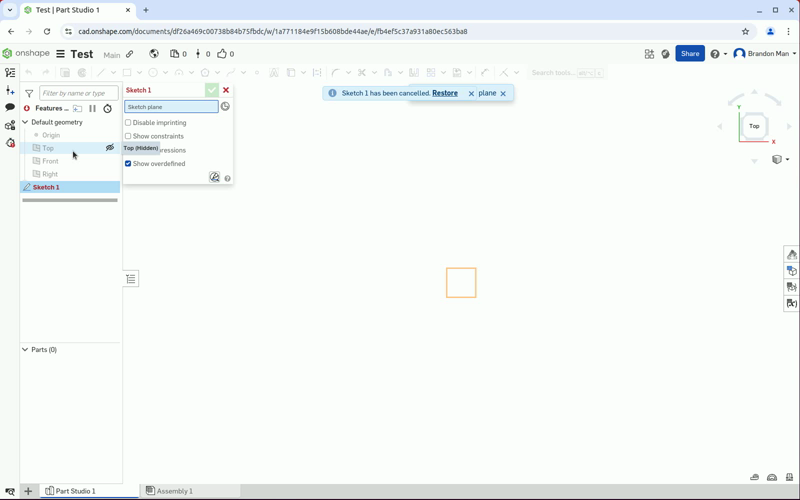
click(73, 150)
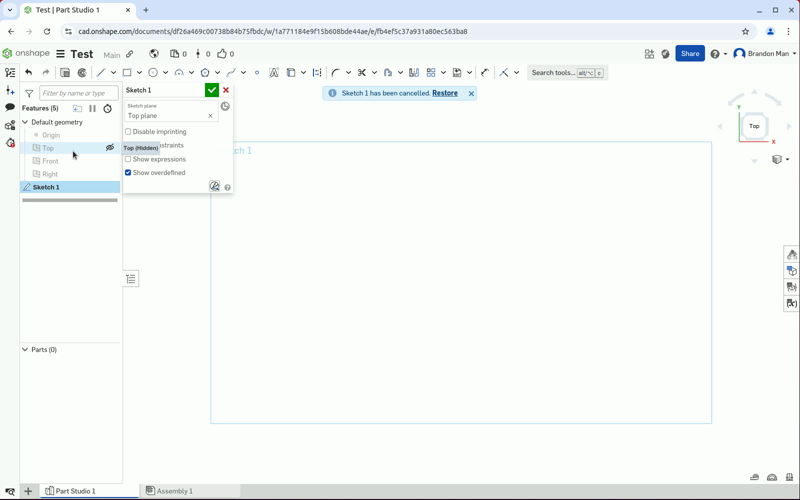
mouse_move(73, 352)
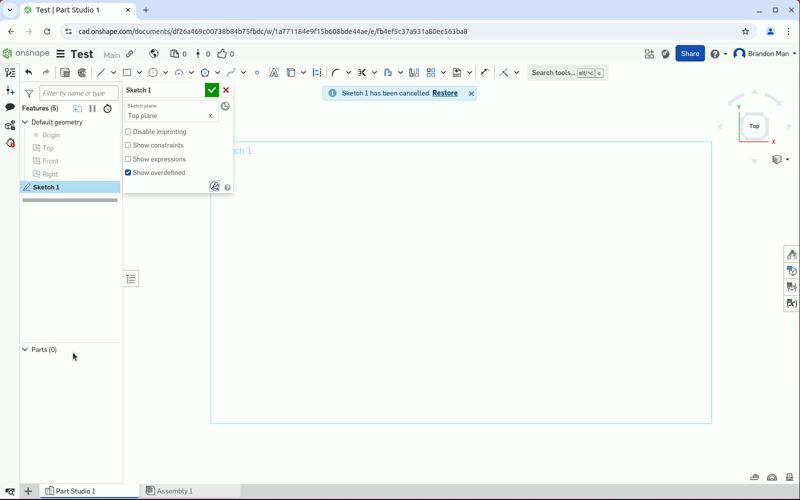
key(y)
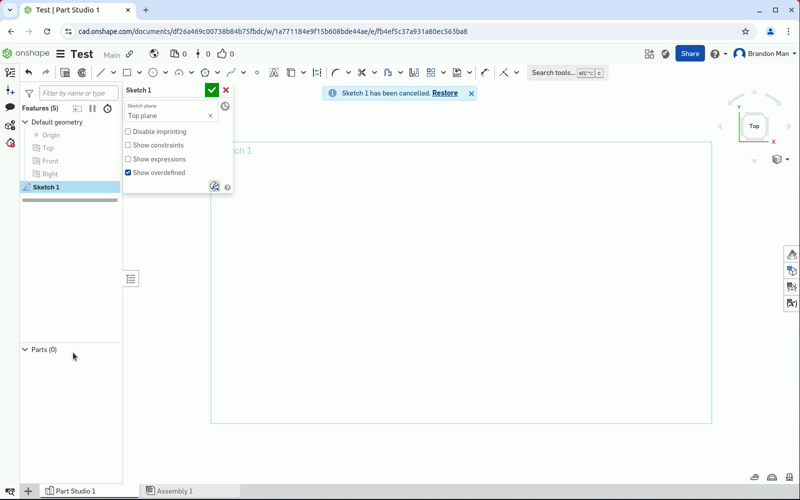
key(c)
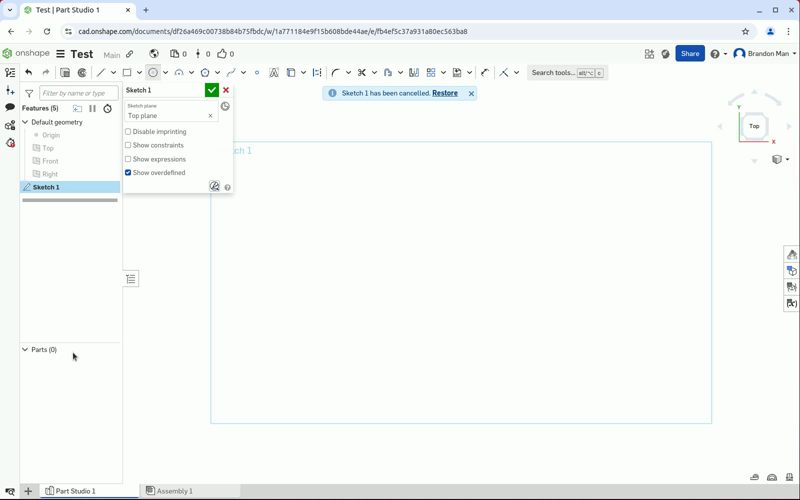
key_down(shift)
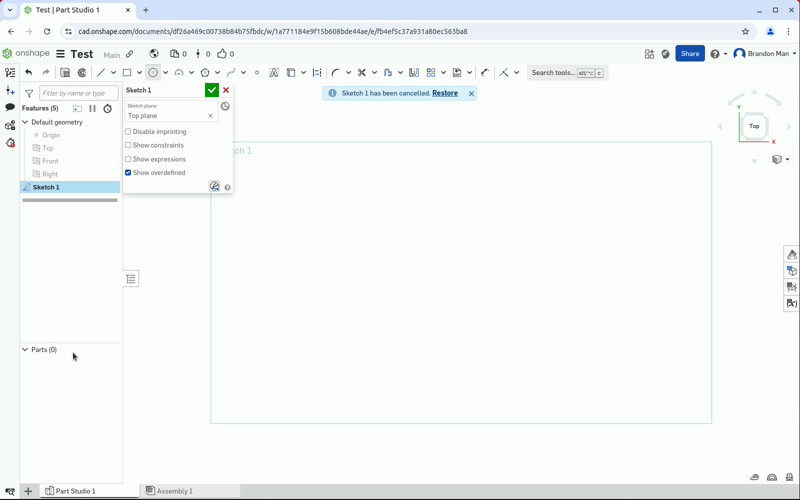
mouse_move(461, 282)
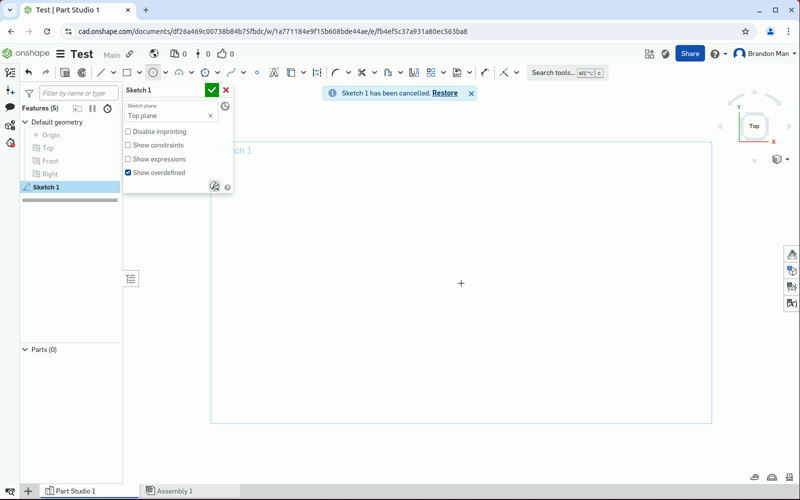
click(461, 282)
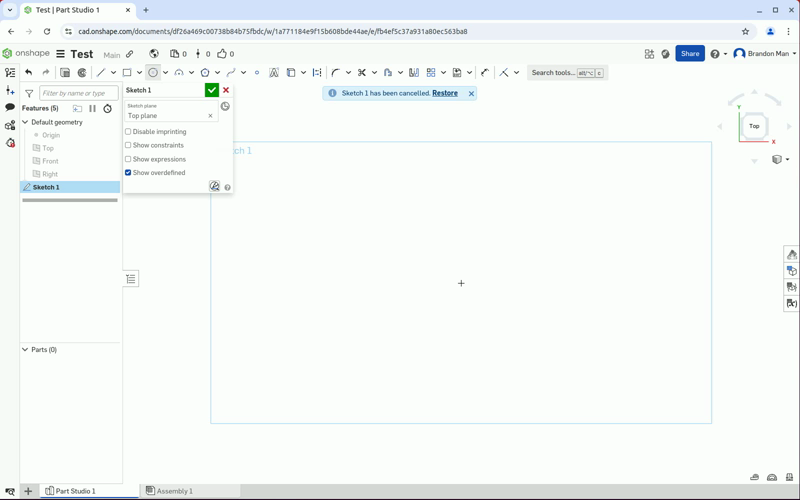
key_up(shift)
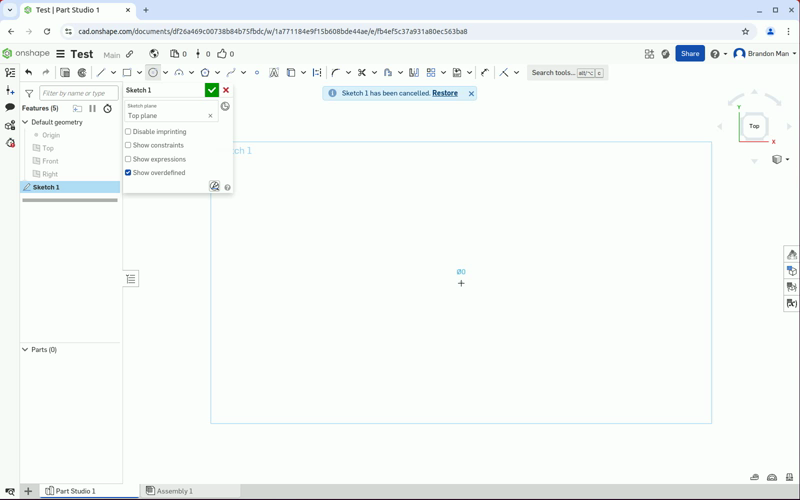
mouse_move(505, 282)
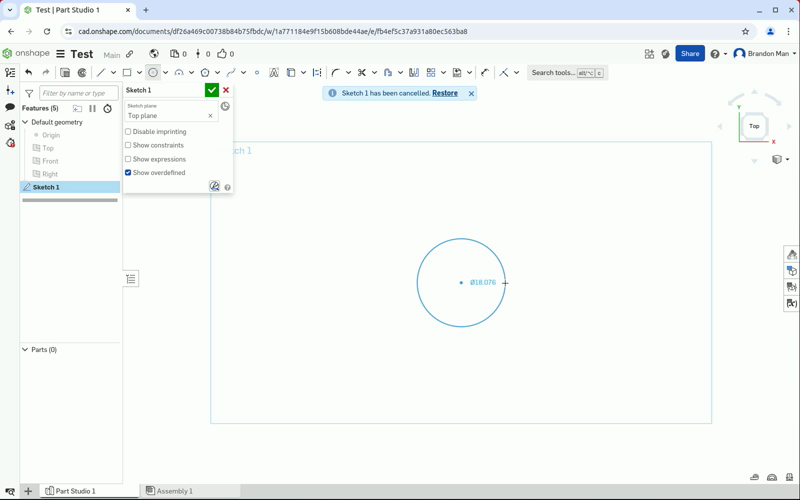
click(505, 282)
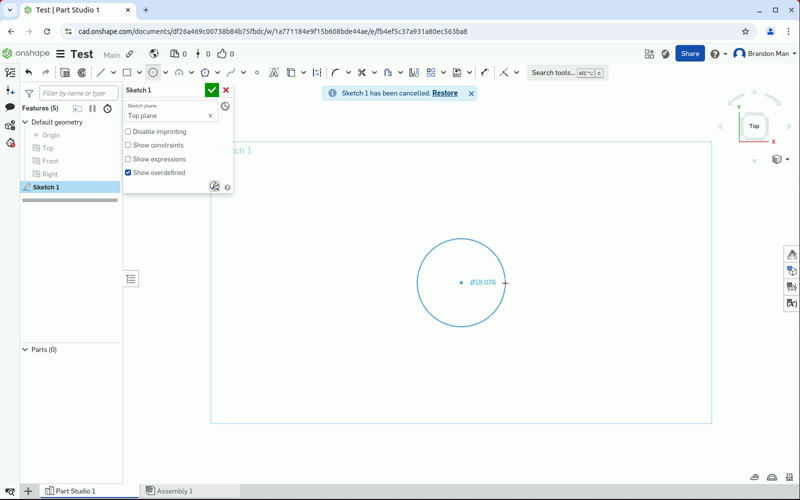
key(esc)
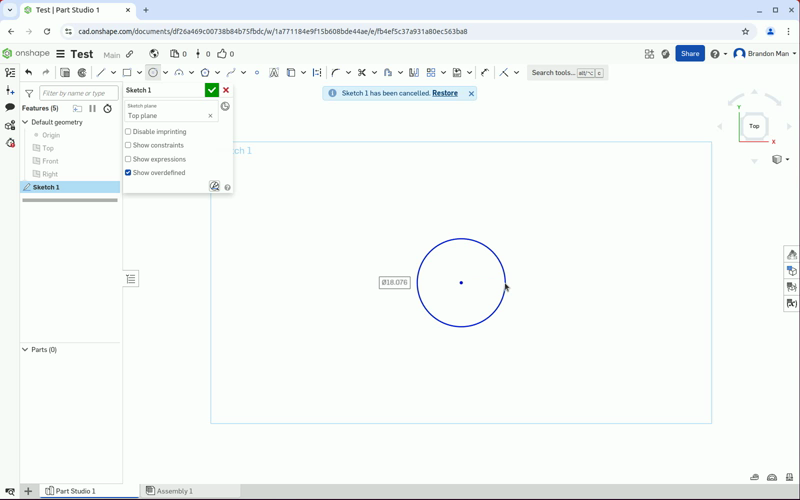
key(c)
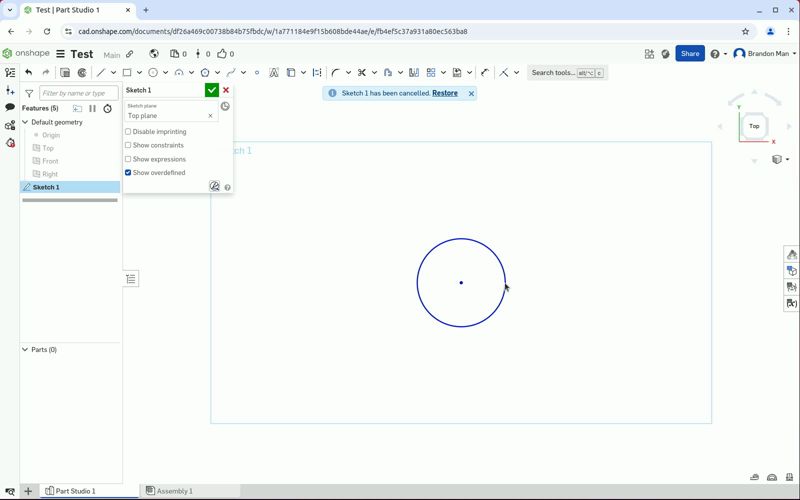
key_down(shift)
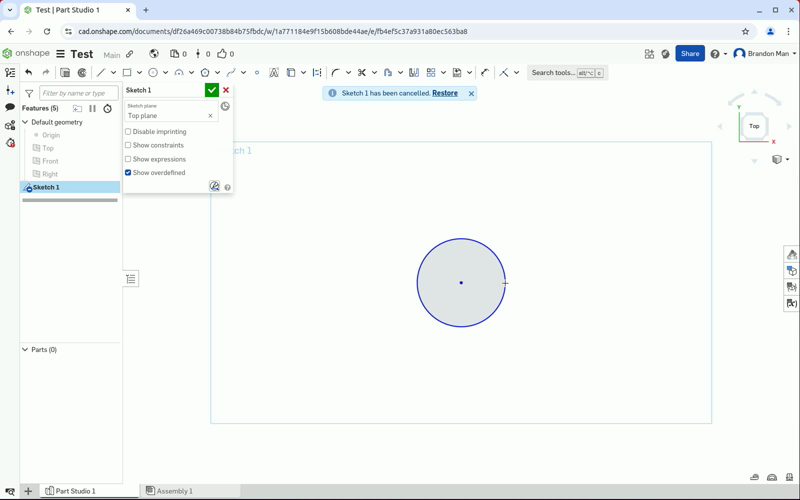
mouse_move(461, 282)
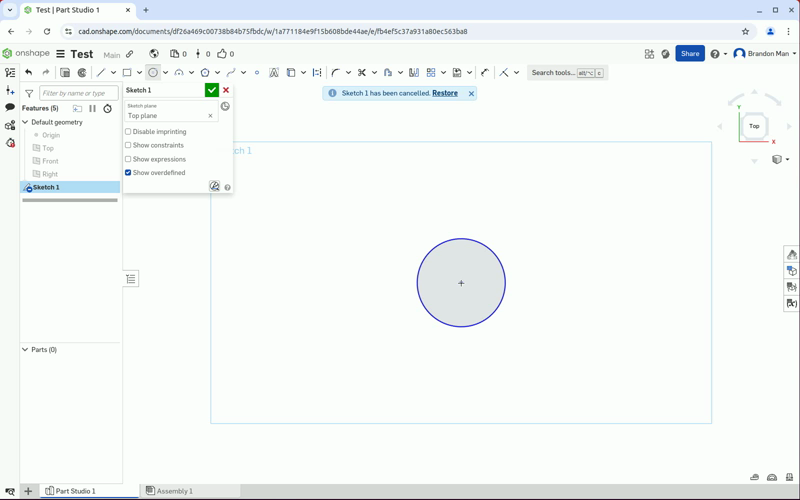
click(461, 282)
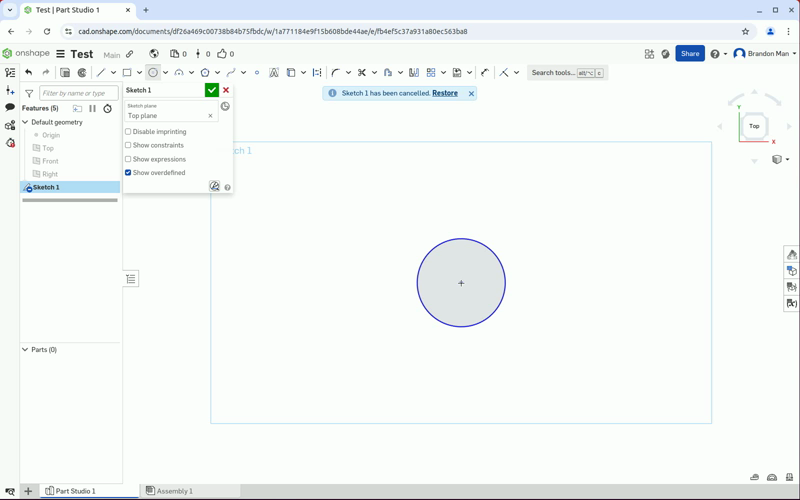
key_up(shift)
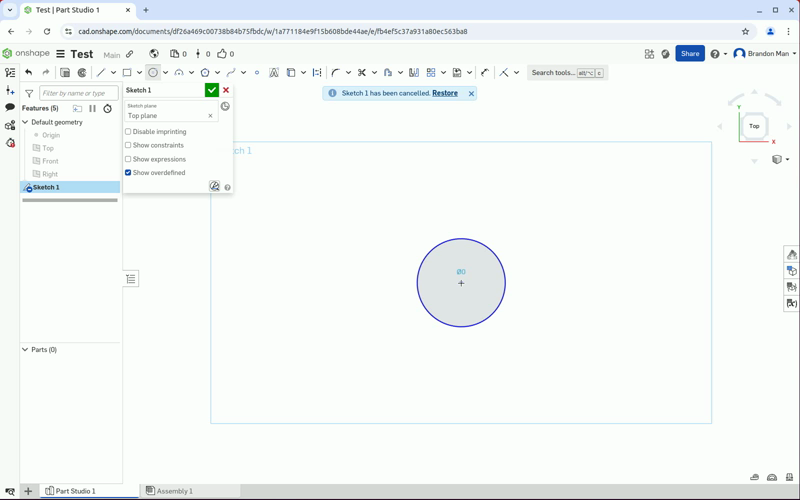
mouse_move(491, 282)
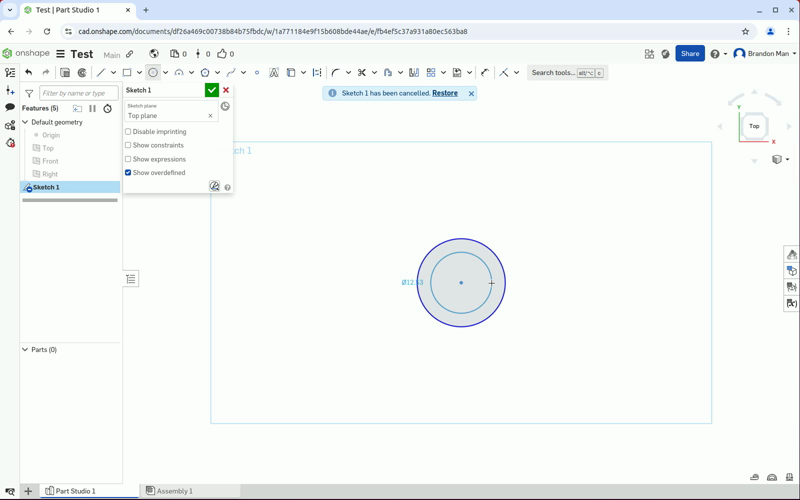
click(491, 282)
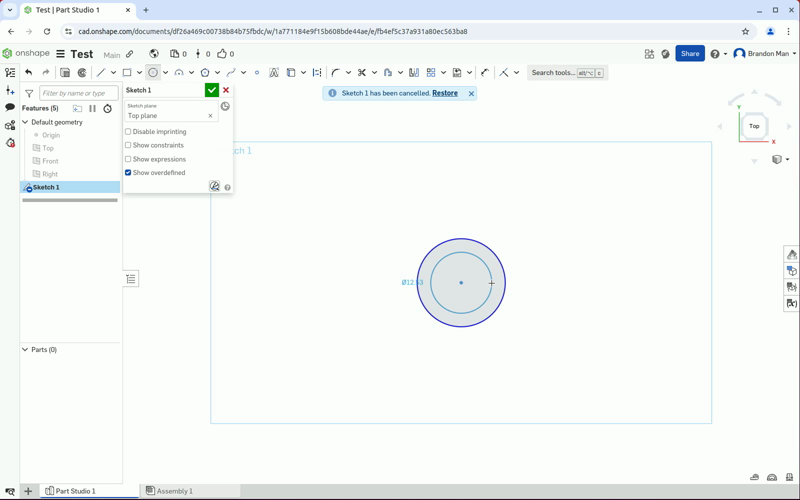
key(esc)
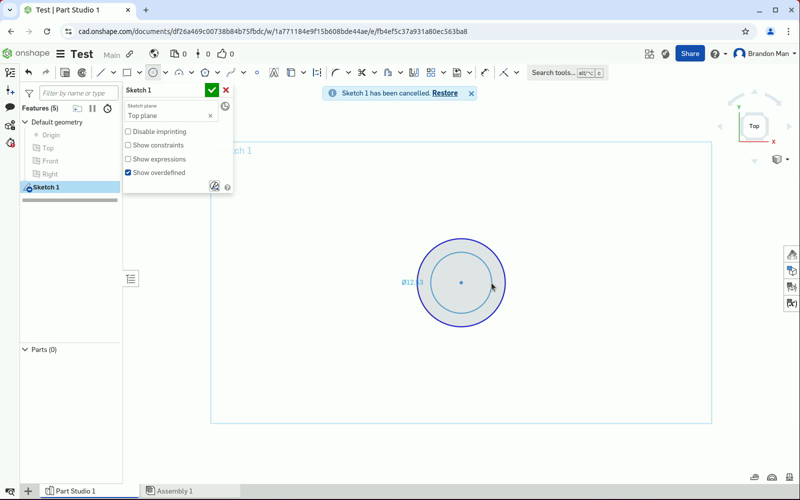
mouse_move(446, 316)
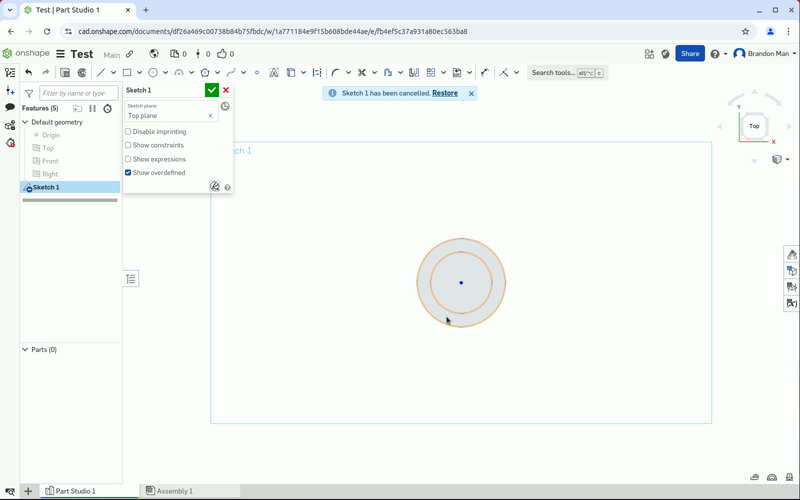
click(446, 316)
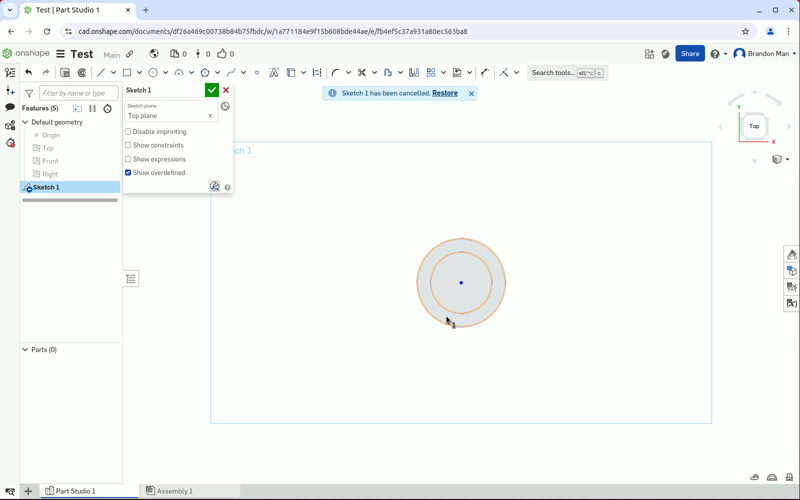
mouse_move(73, 352)
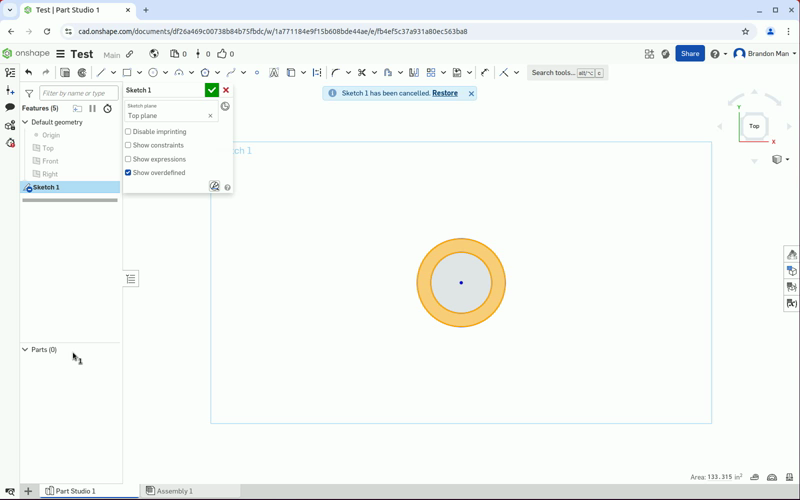
key(shift+y)
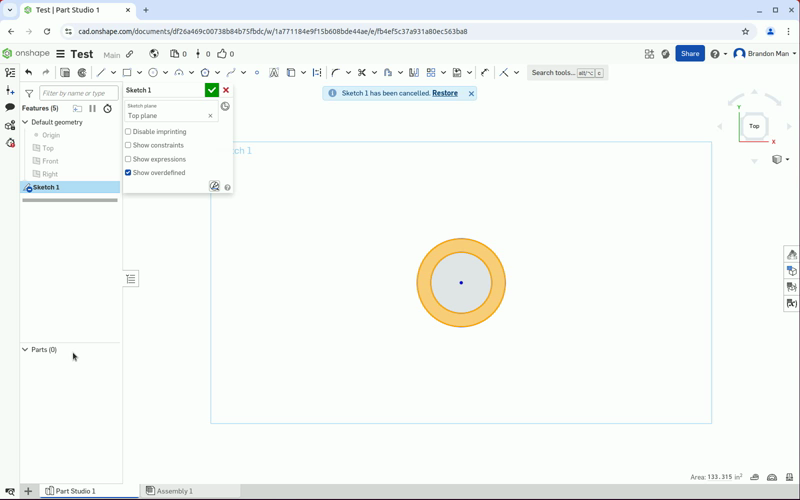
key(shift+e)
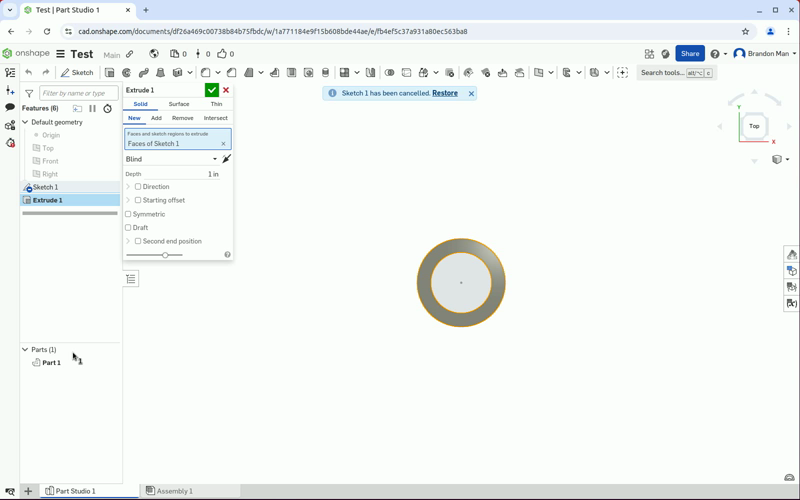
mouse_move(143, 106)
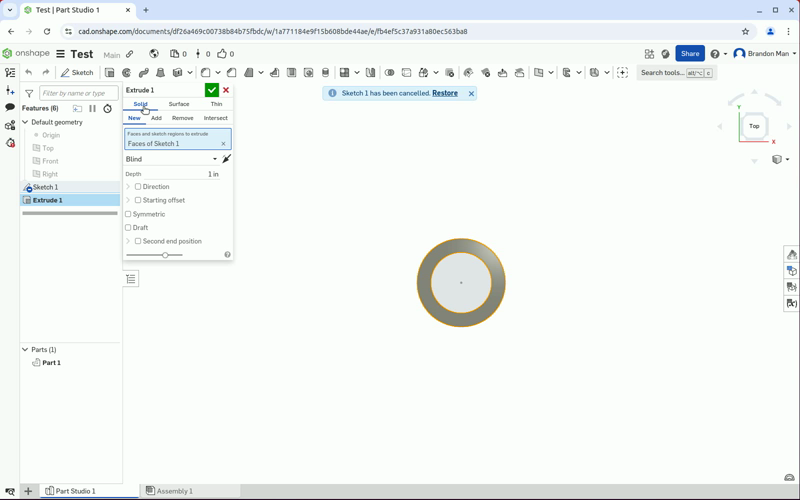
click(143, 106)
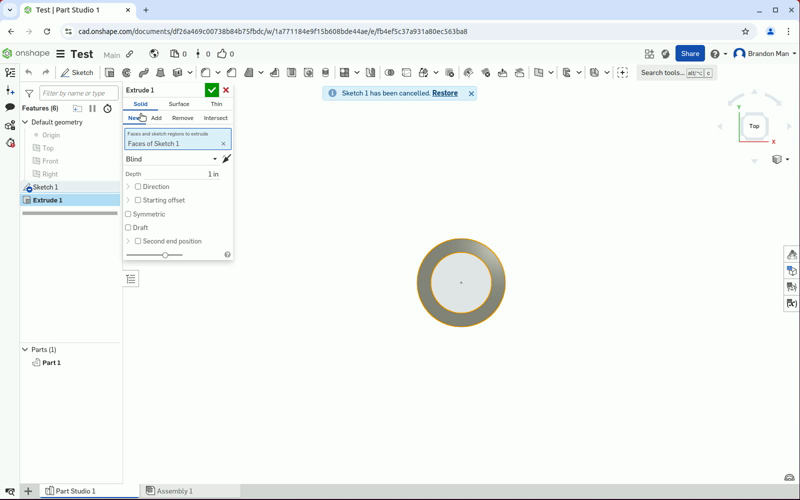
mouse_move(137, 120)
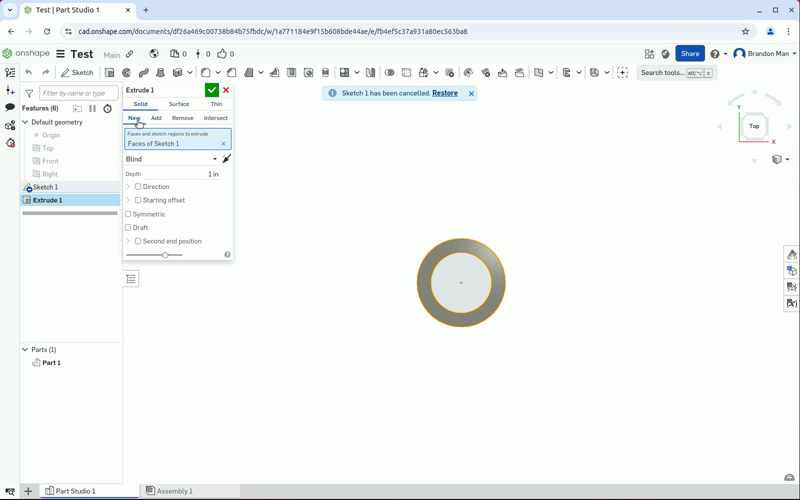
click(137, 120)
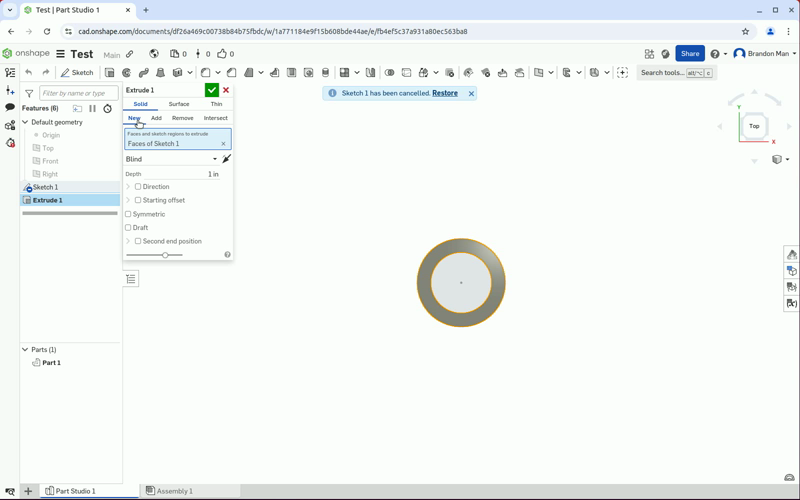
key(tab, 4)
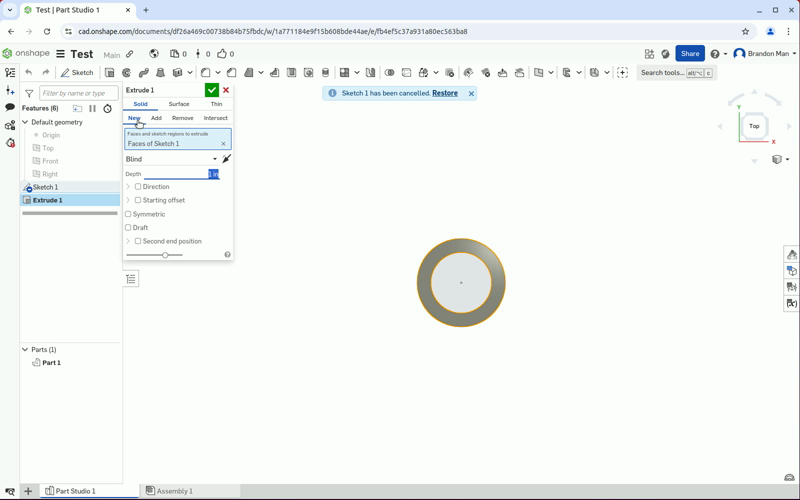
text(19.979)
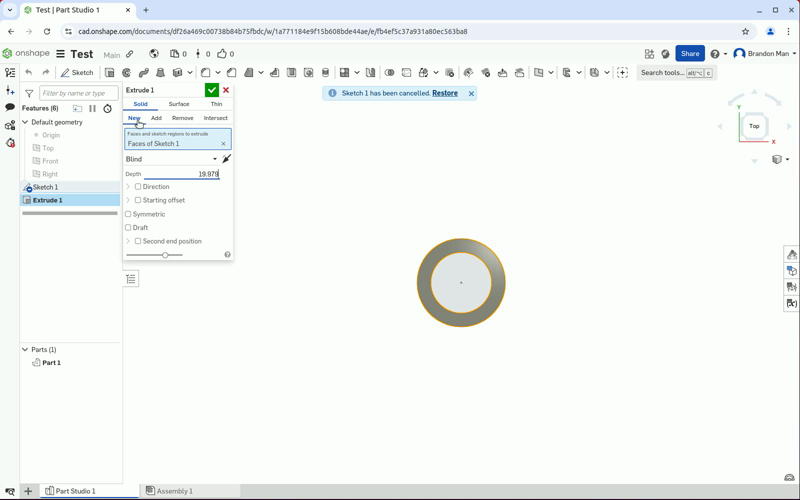
key(enter)
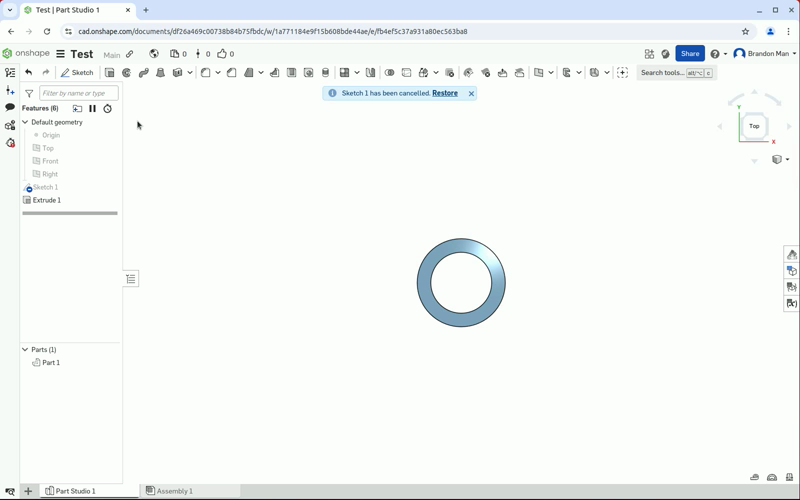
key(shift+h)
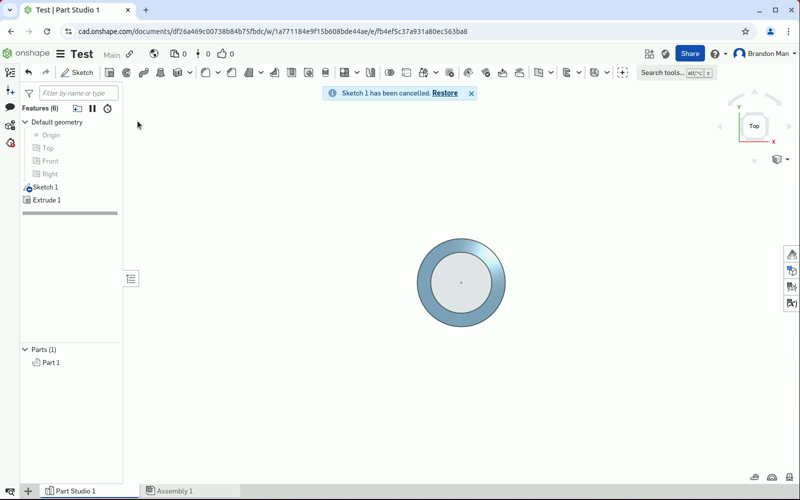
key(shift+h)
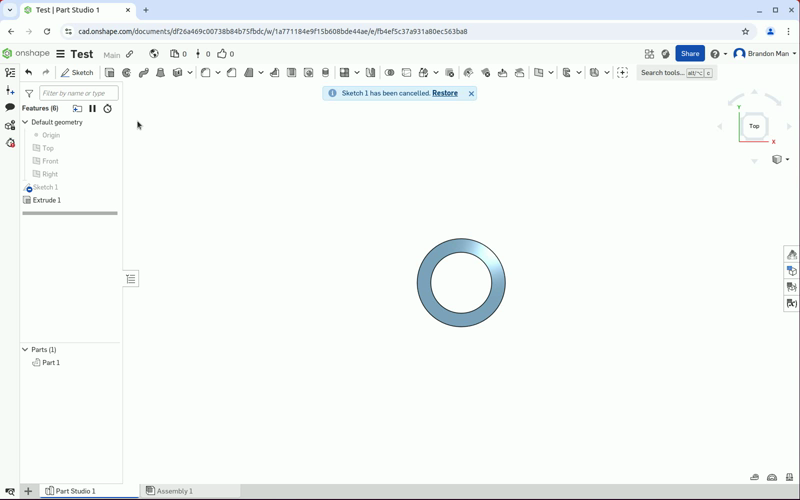
mouse_move(73, 189)
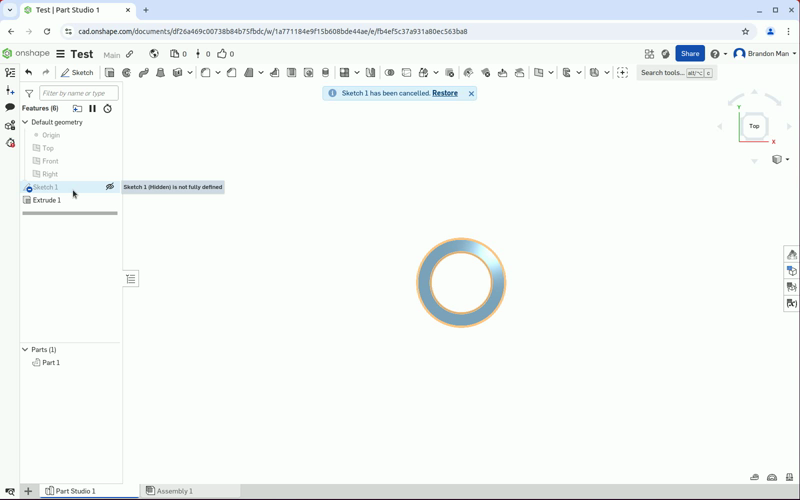
click(73, 189)
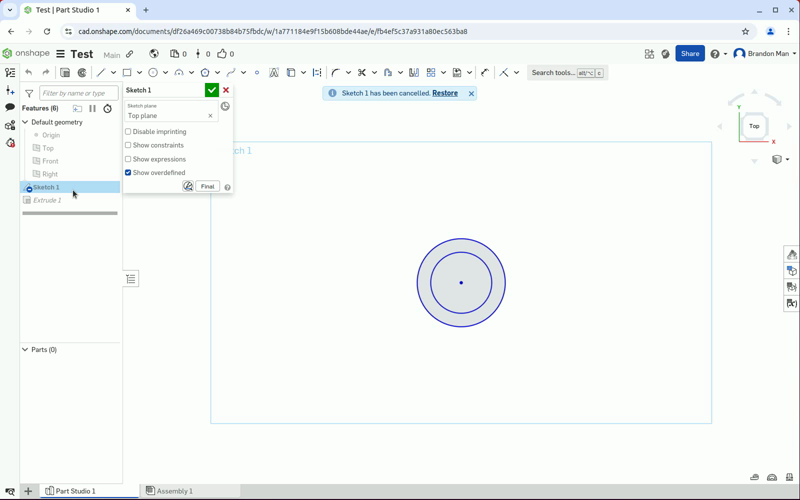
mouse_move(229, 92)
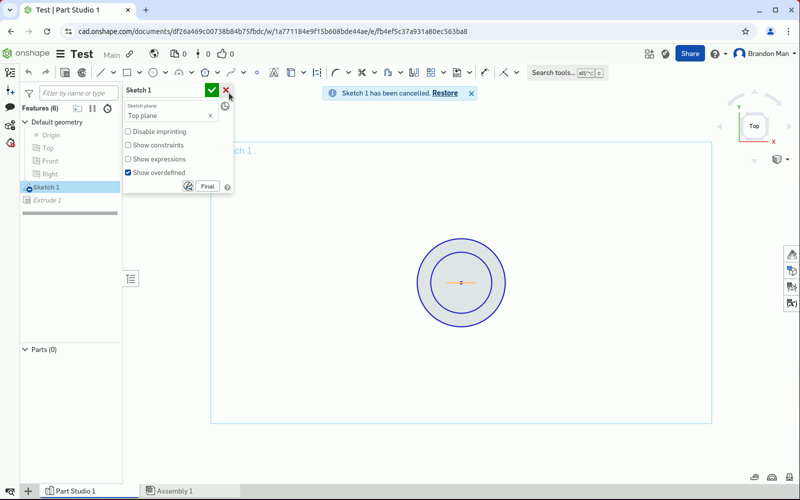
click(229, 92)
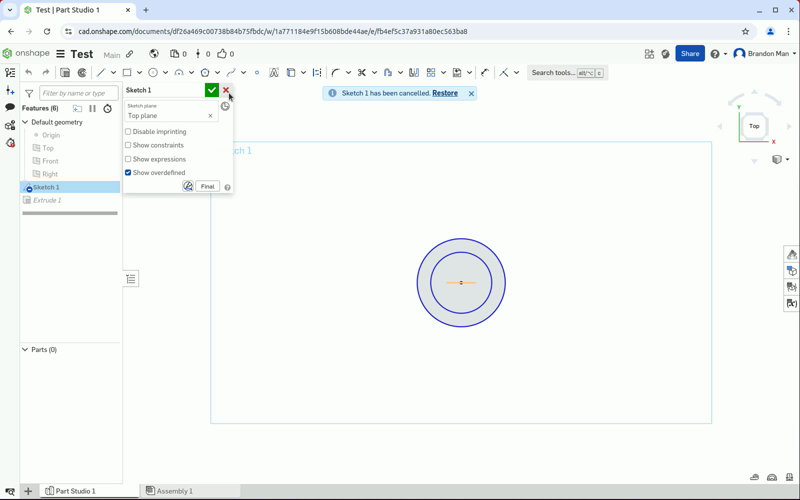
key(shift+s)
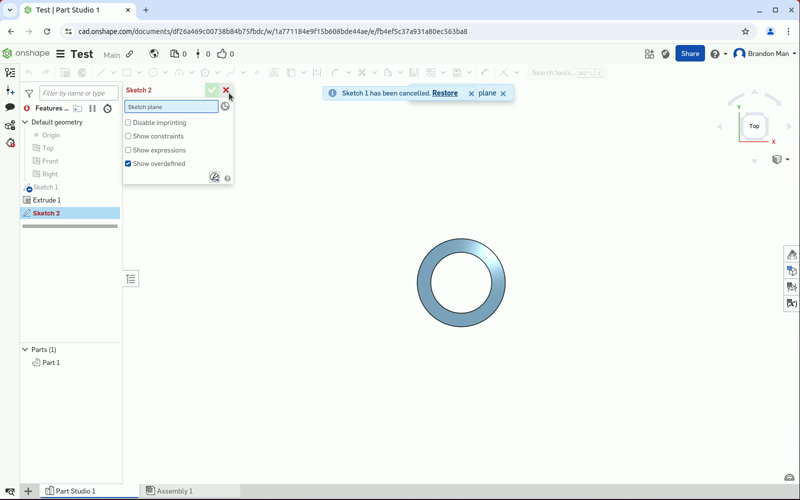
mouse_move(73, 150)
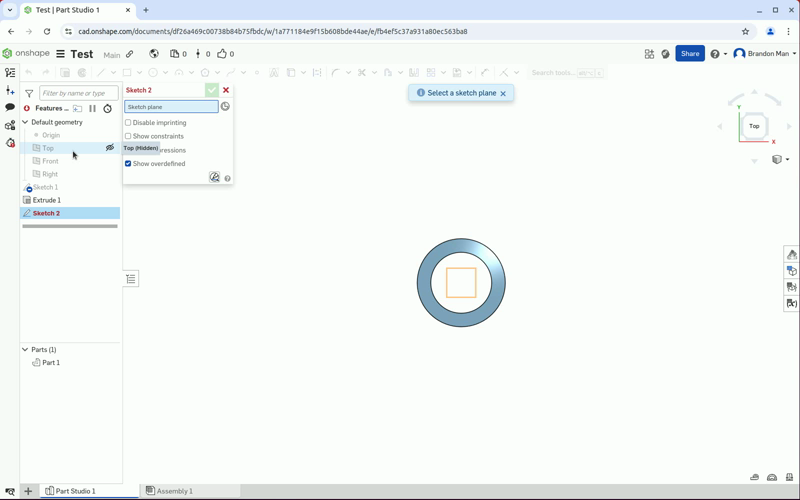
click(73, 150)
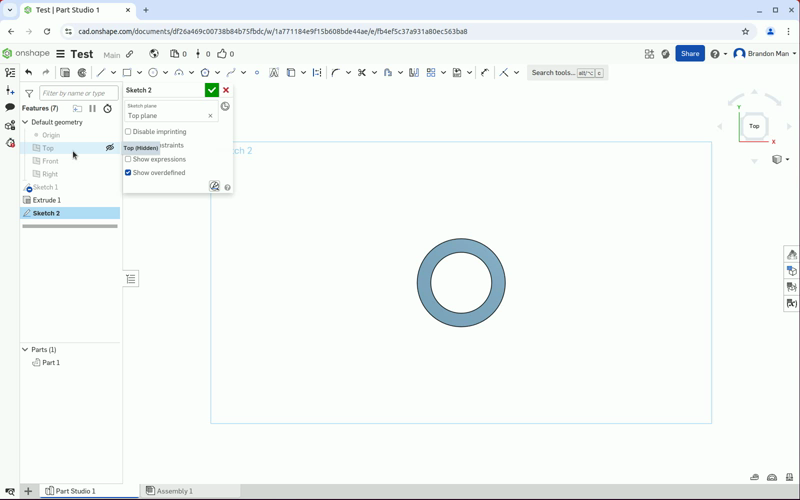
mouse_move(73, 352)
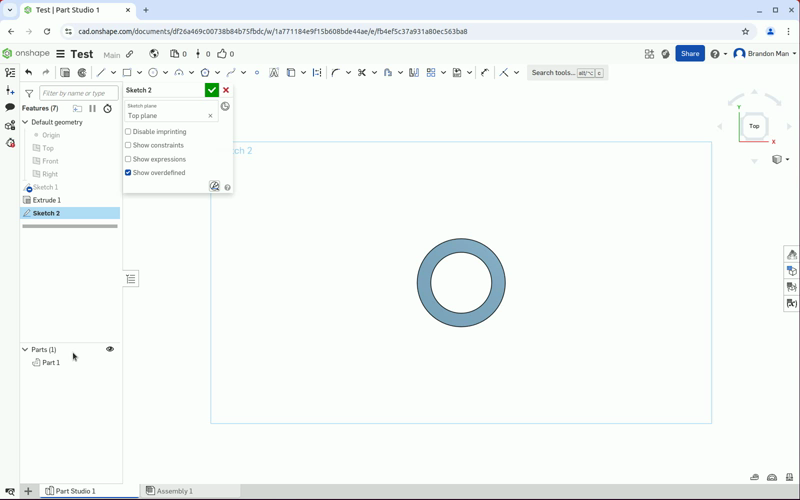
key(y)
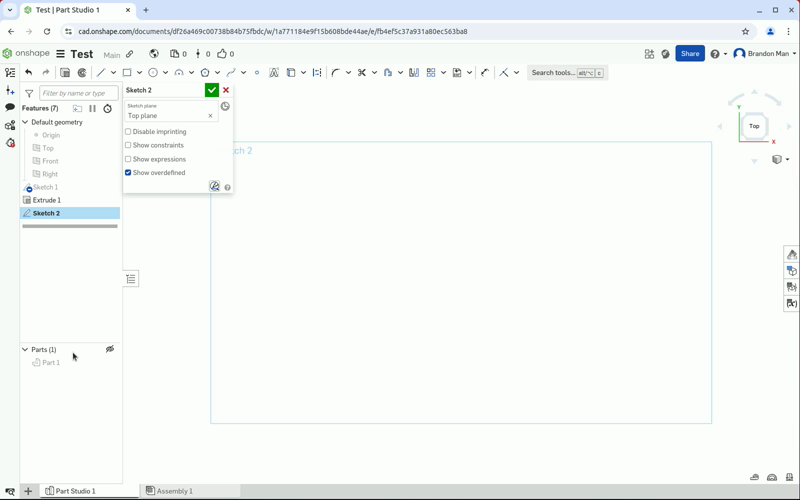
key(c)
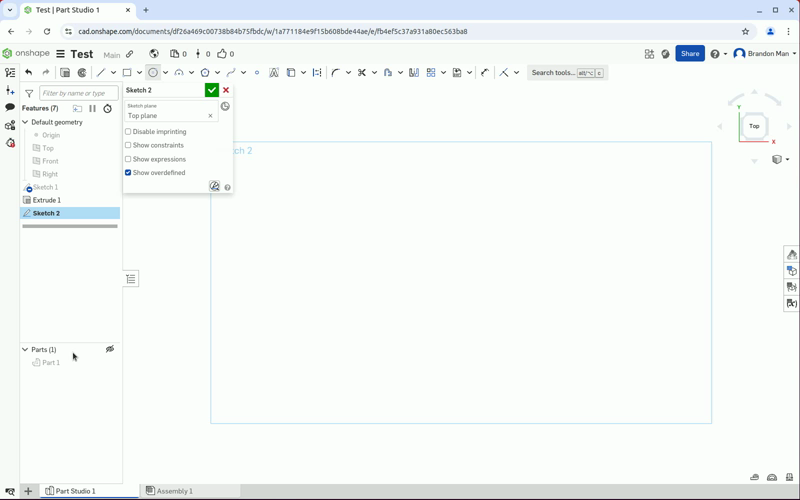
key_down(shift)
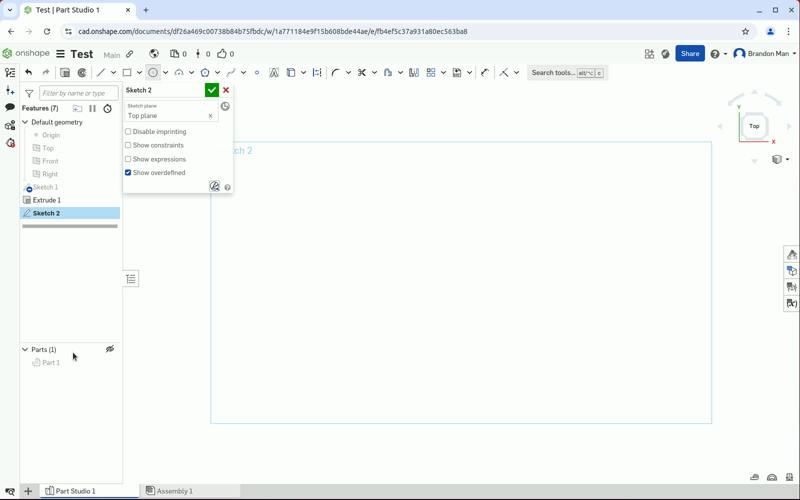
mouse_move(461, 282)
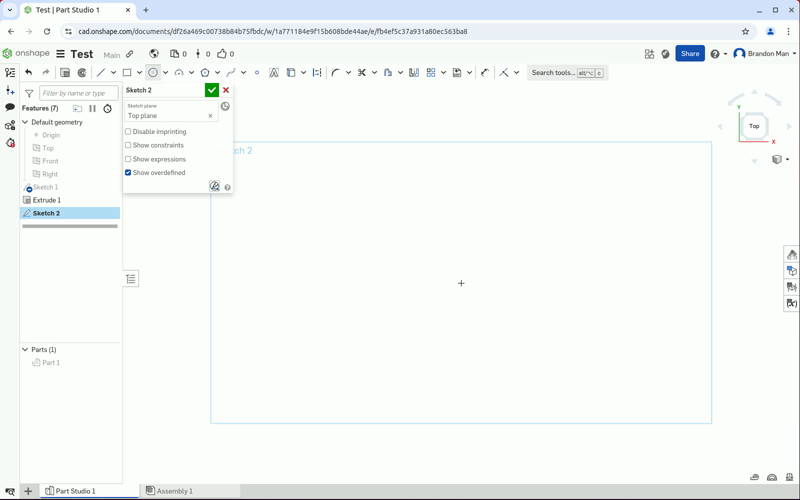
click(461, 282)
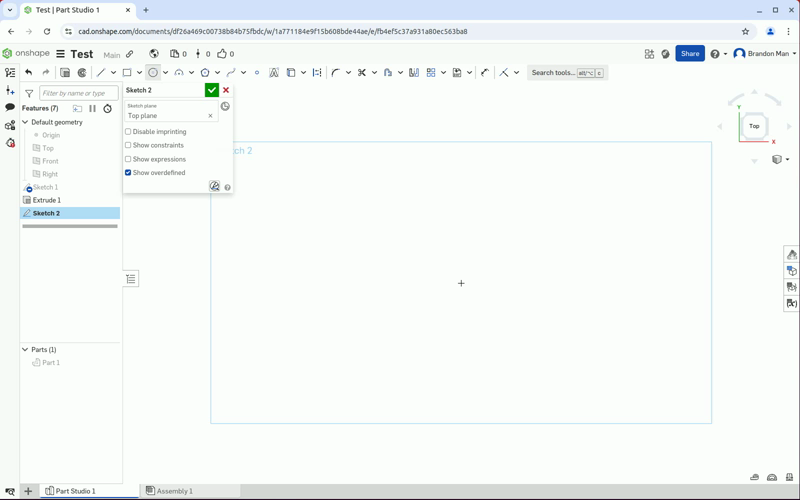
key_up(shift)
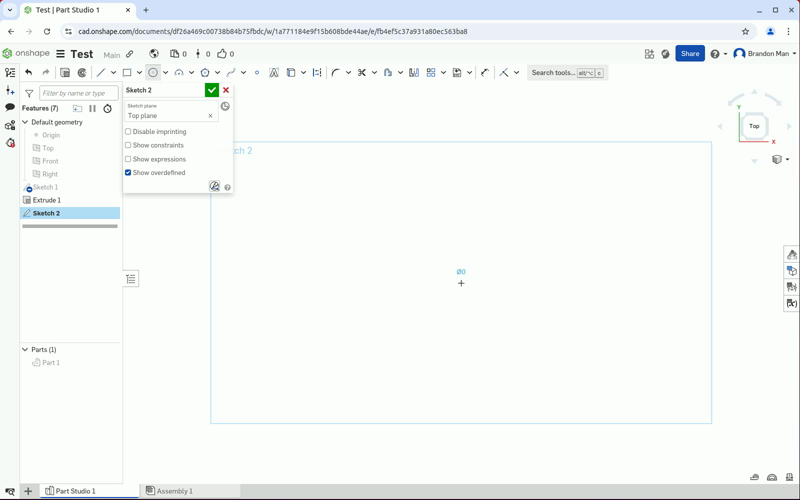
mouse_move(492, 282)
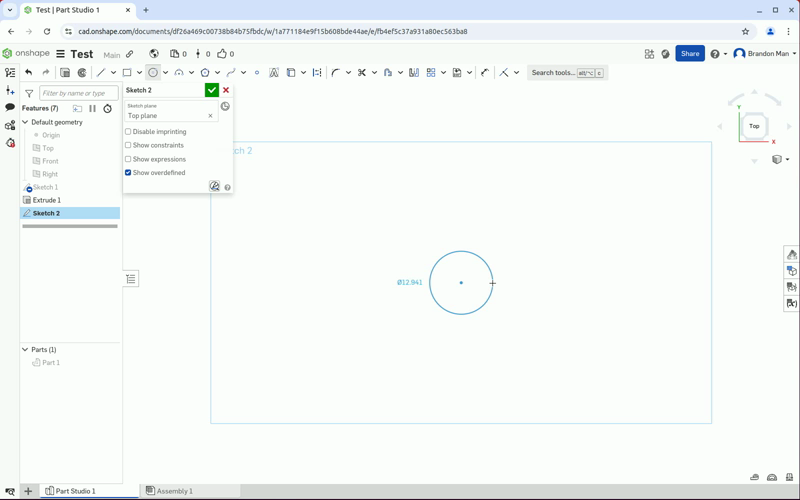
click(492, 282)
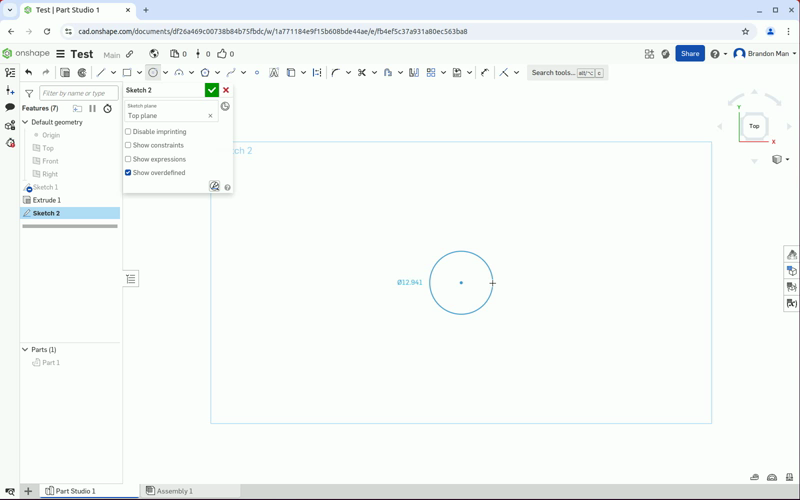
key(esc)
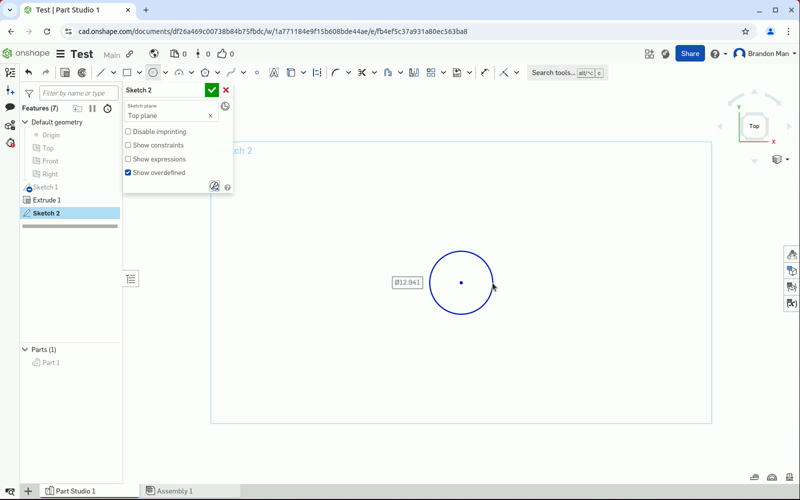
key(c)
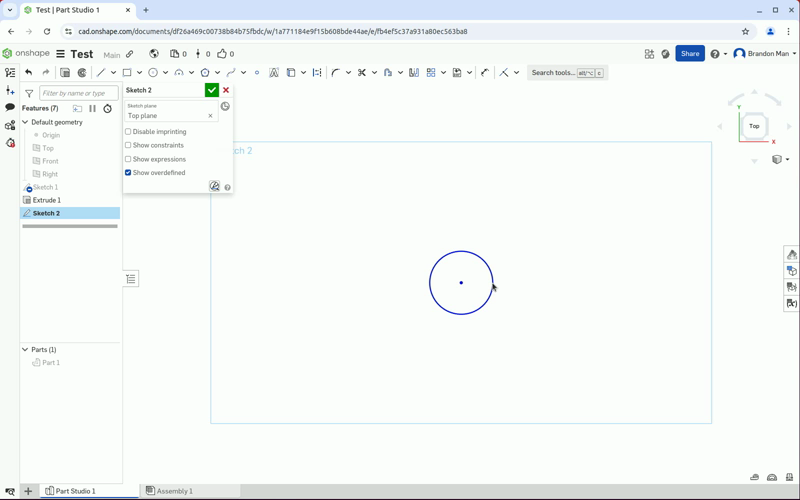
key_down(shift)
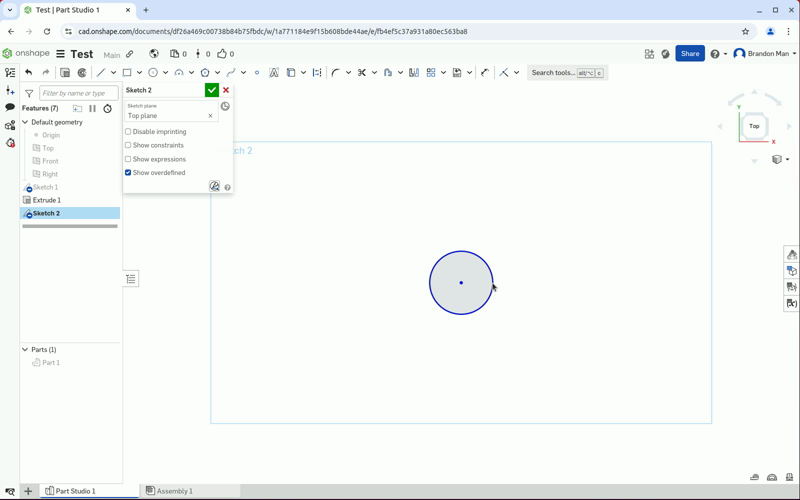
mouse_move(461, 282)
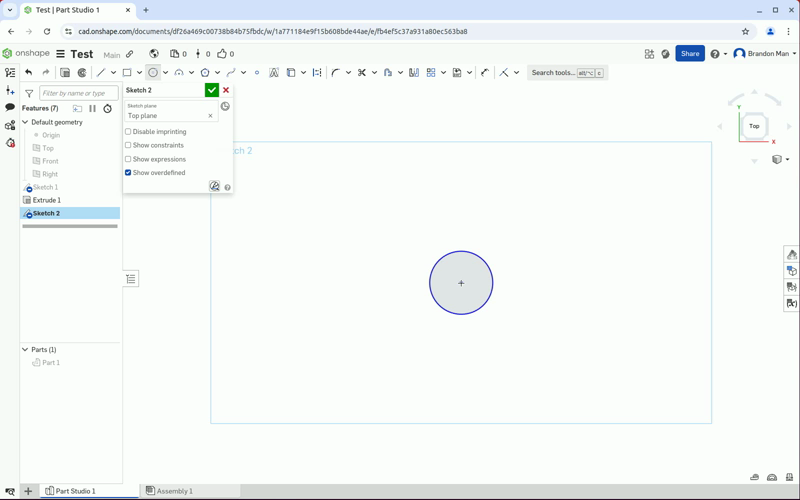
click(461, 282)
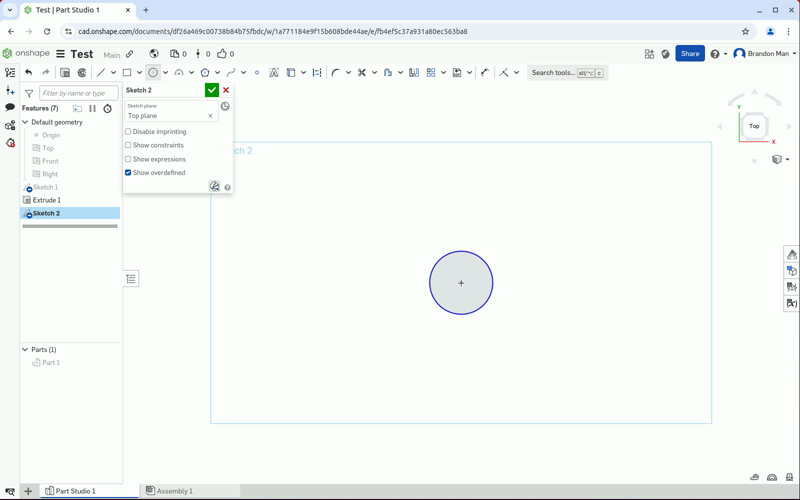
key_up(shift)
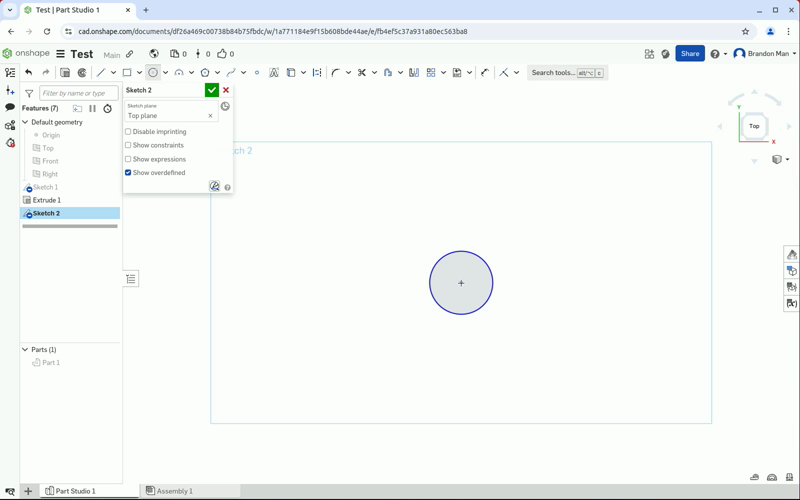
mouse_move(478, 282)
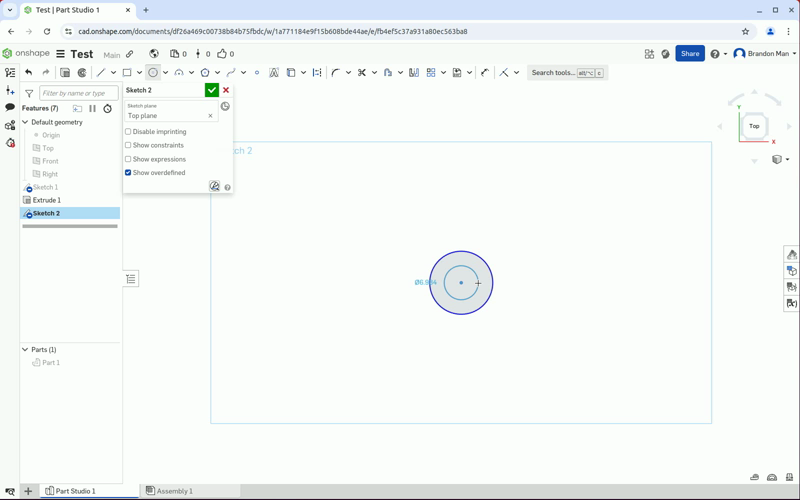
click(478, 282)
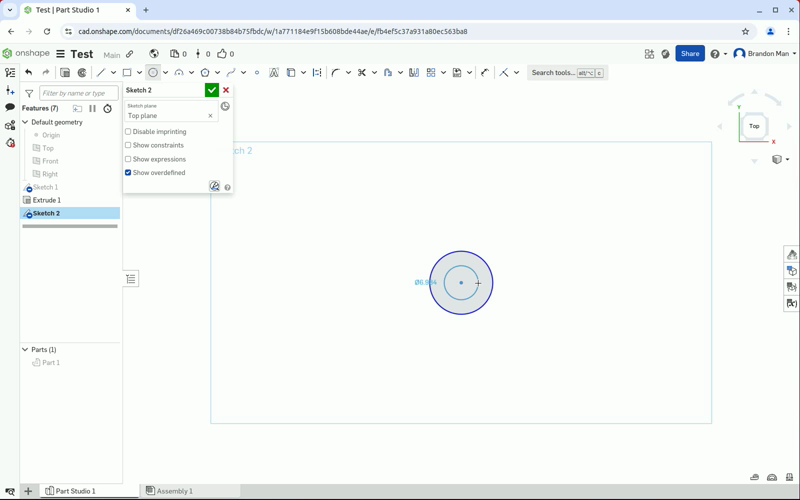
key(esc)
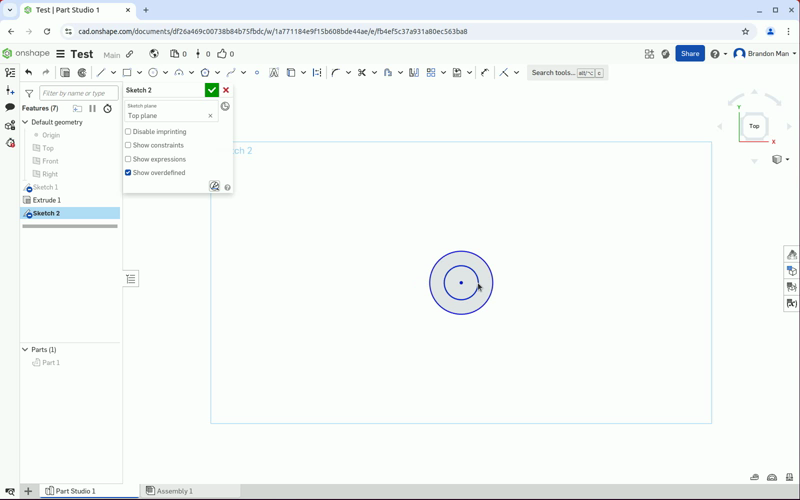
mouse_move(465, 255)
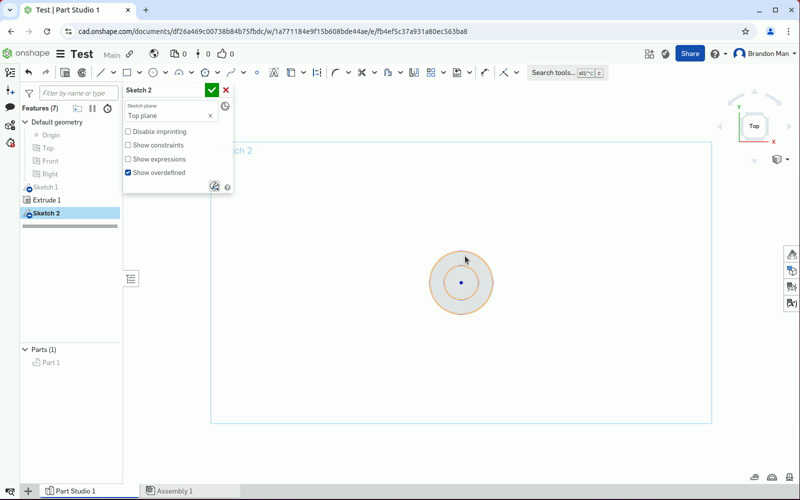
click(465, 255)
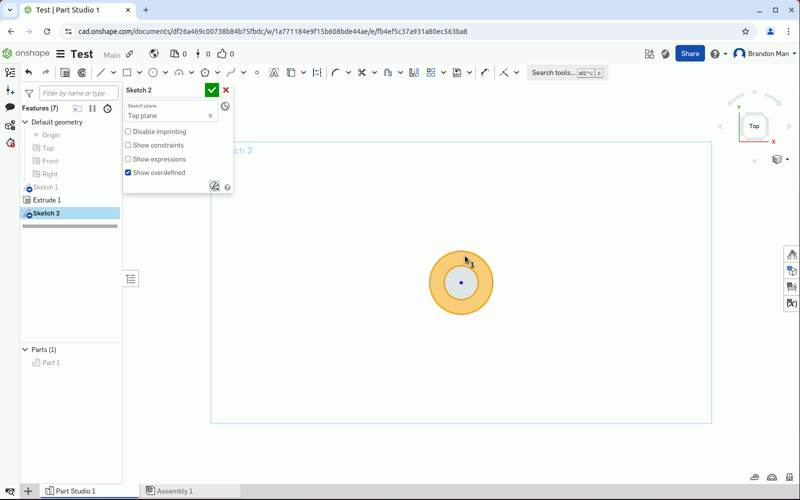
mouse_move(73, 352)
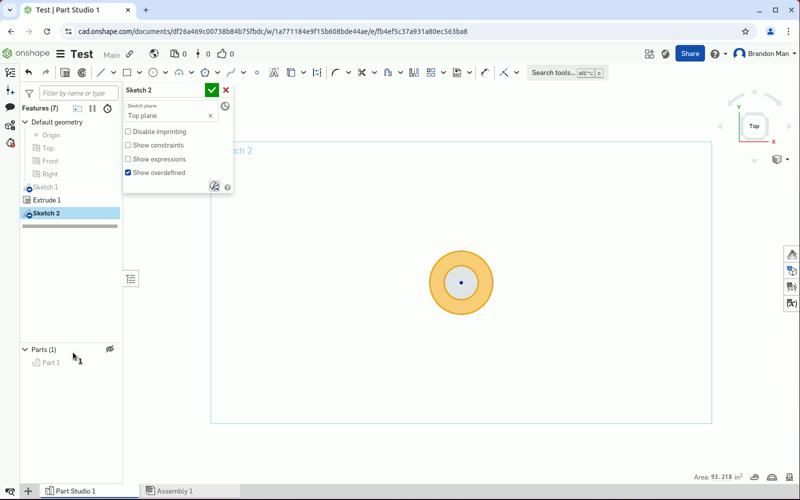
key(shift+y)
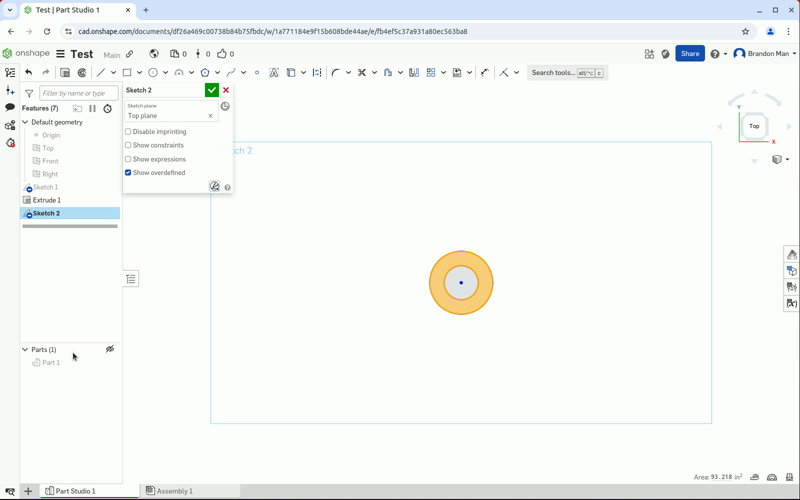
key(shift+e)
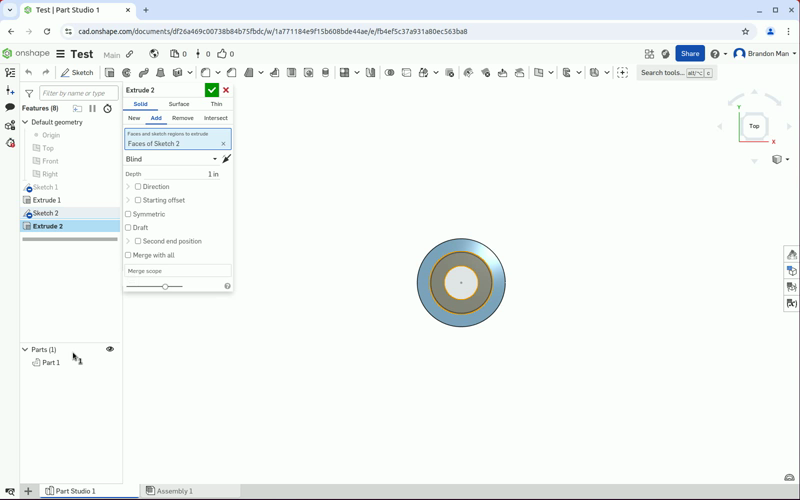
mouse_move(143, 106)
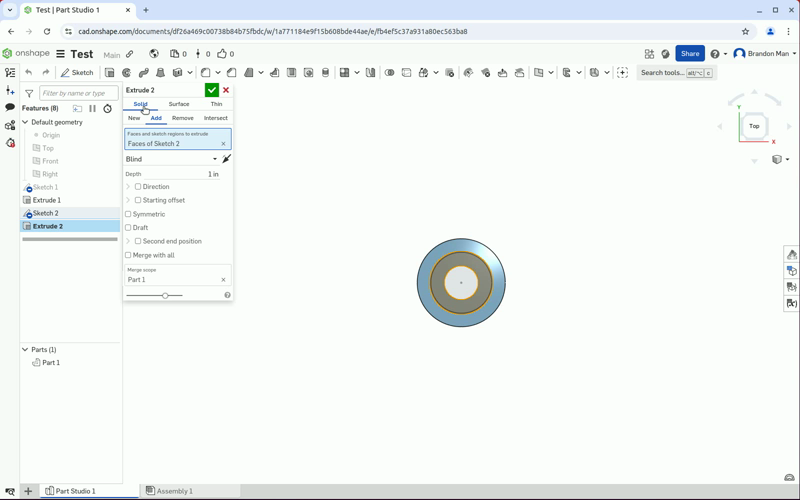
click(143, 106)
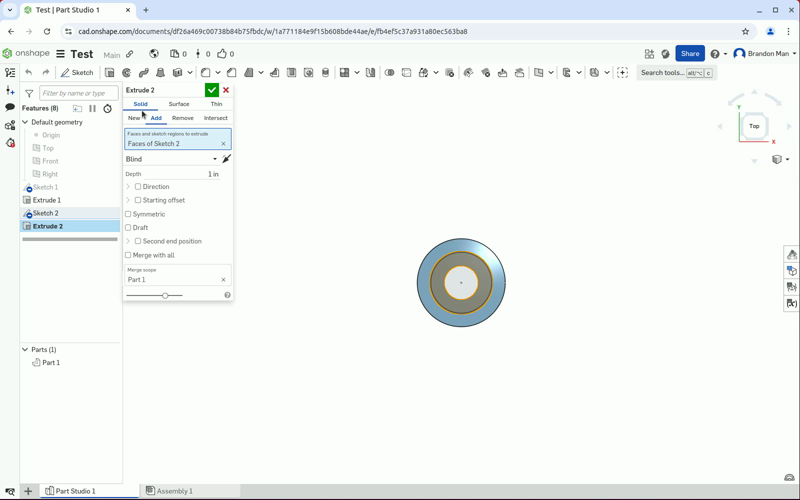
mouse_move(137, 120)
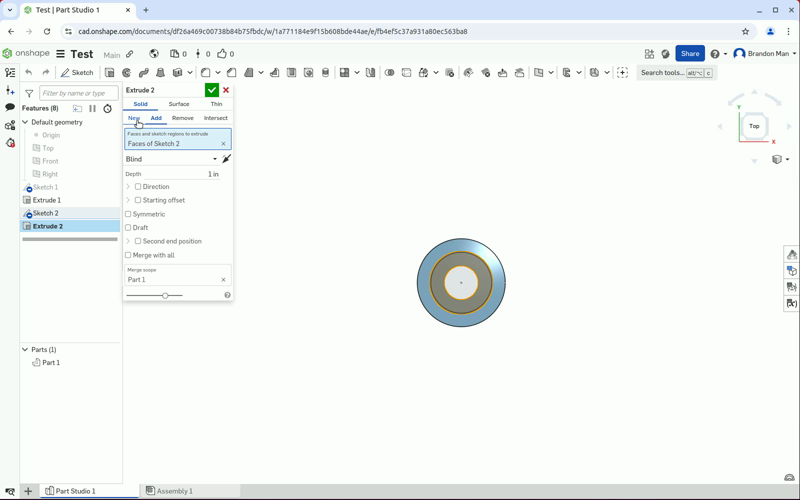
click(137, 120)
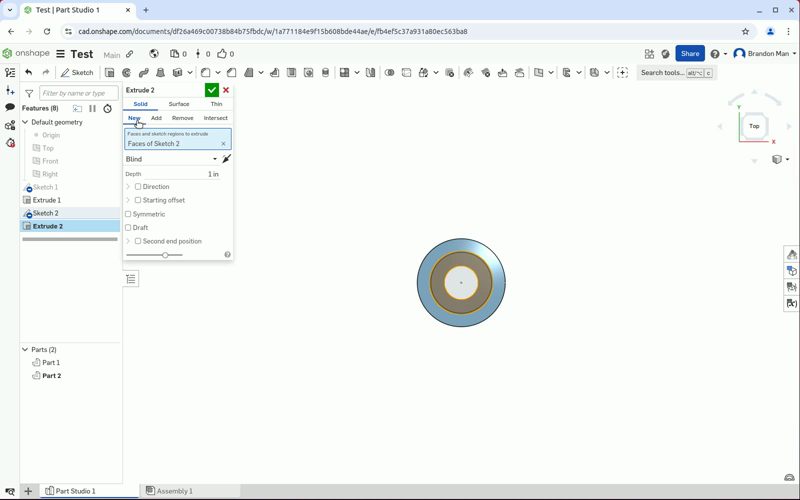
key(tab, 4)
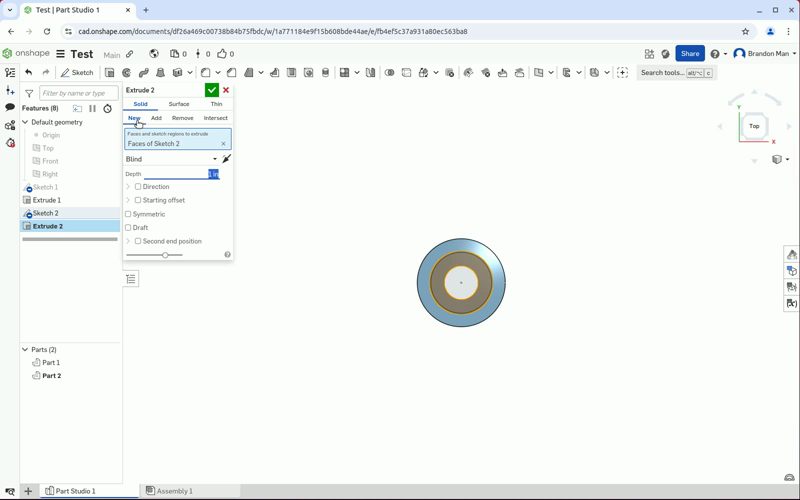
text(23.108)
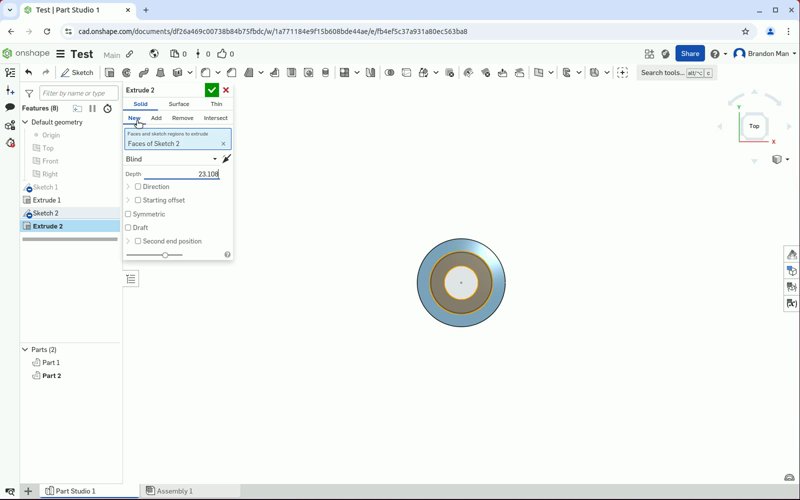
key(enter)
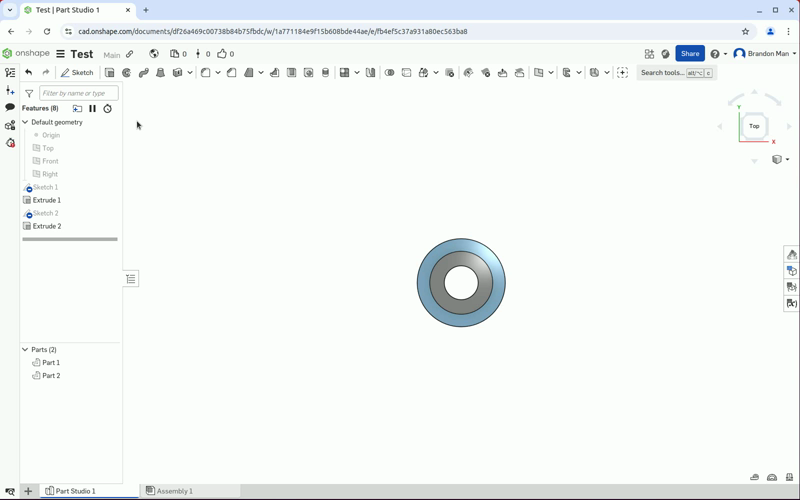
key(shift+h)
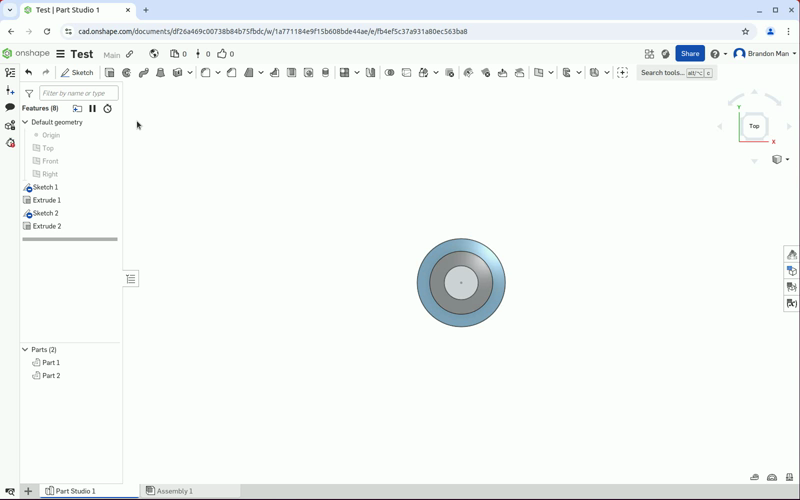
key(shift+h)
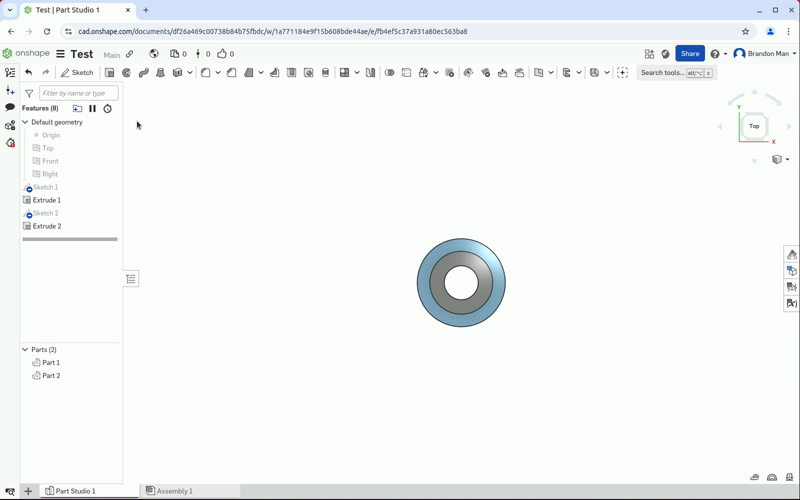
mouse_move(73, 189)
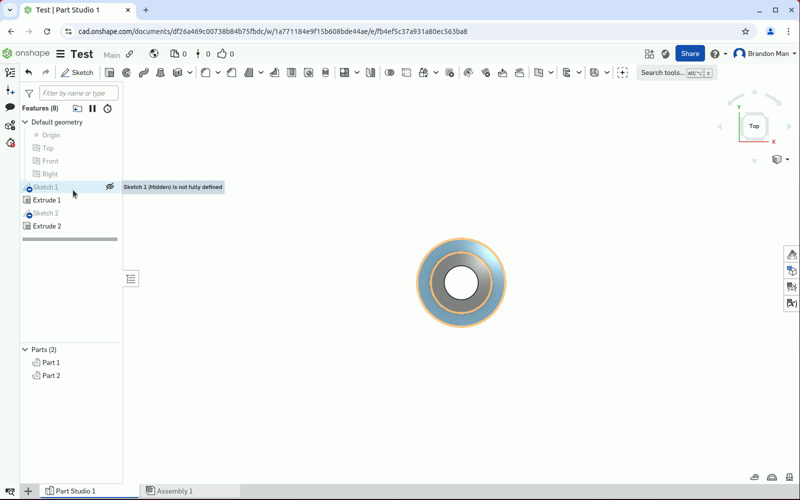
click(73, 189)
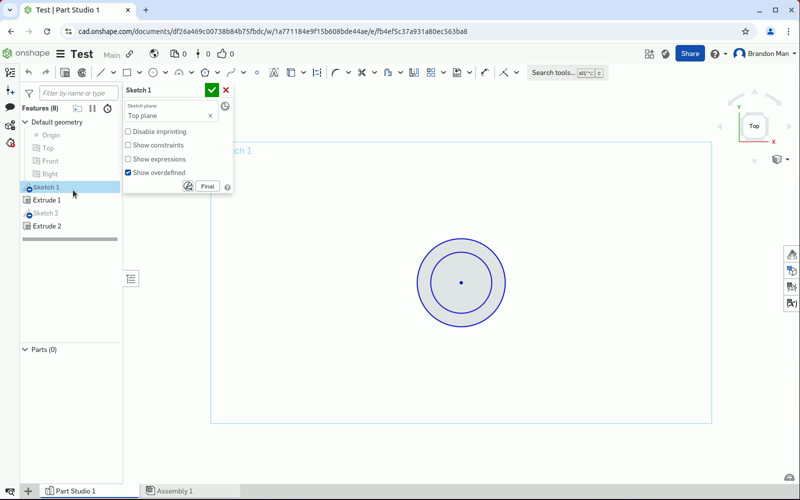
mouse_move(229, 92)
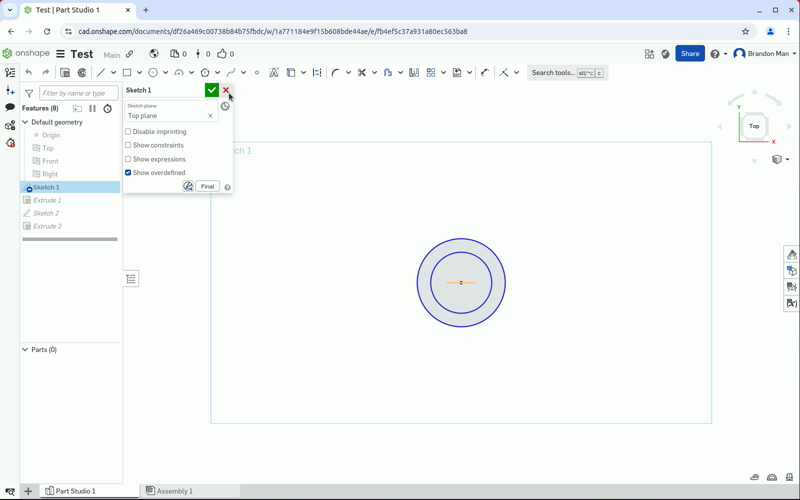
click(229, 92)
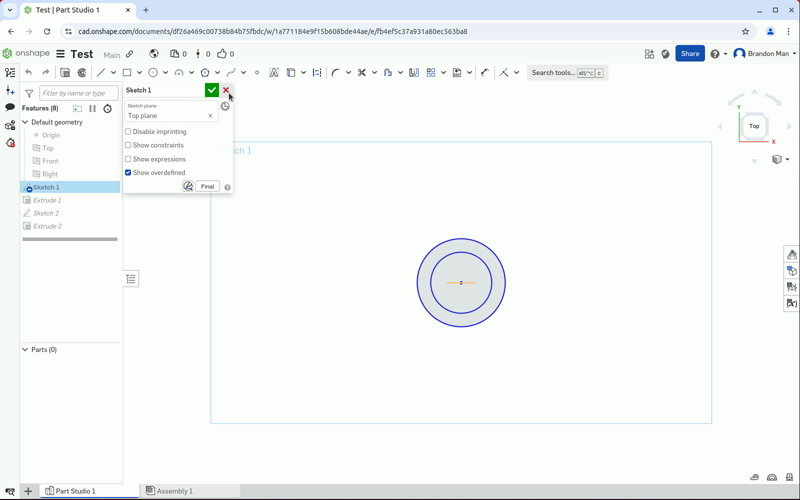
key(shift+s)
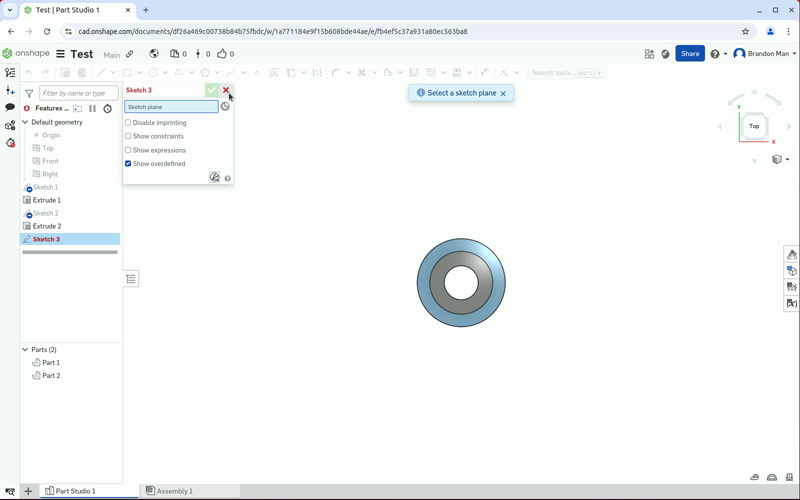
mouse_move(73, 150)
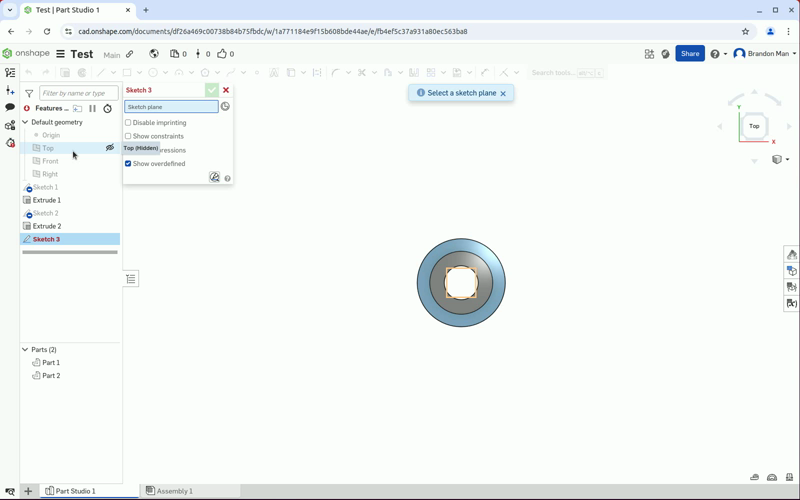
click(73, 150)
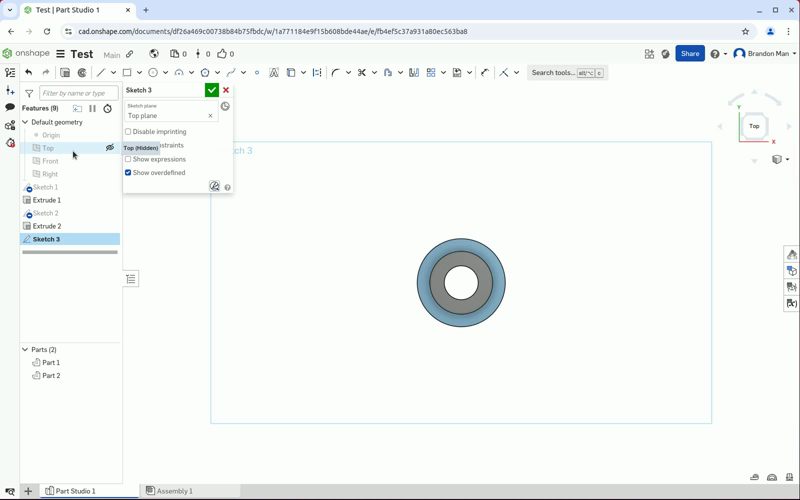
mouse_move(73, 352)
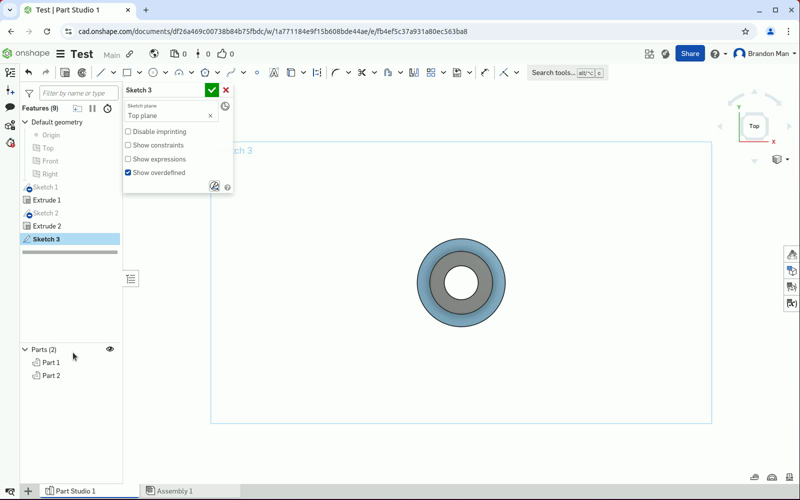
key(y)
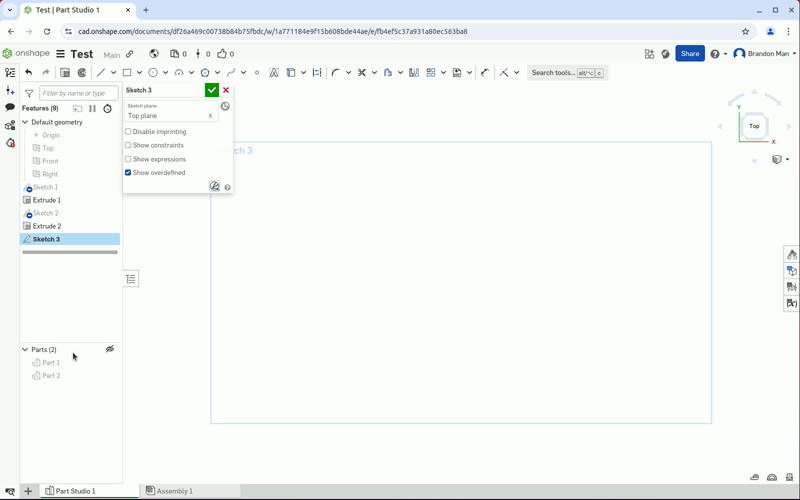
key(c)
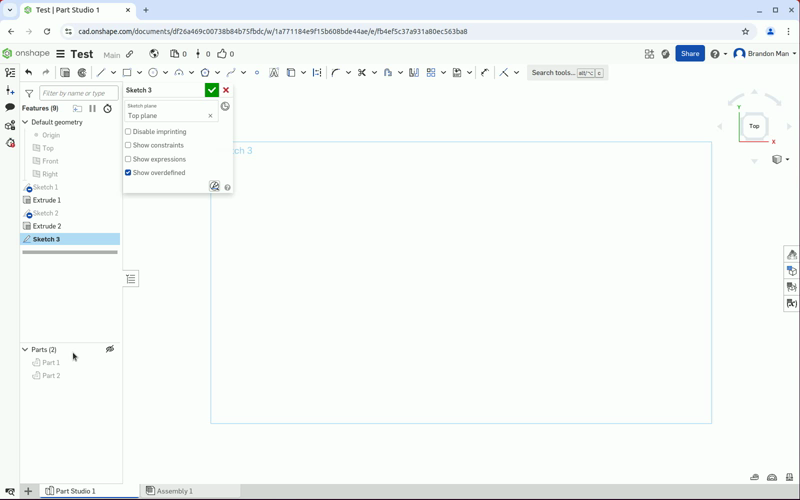
key_down(shift)
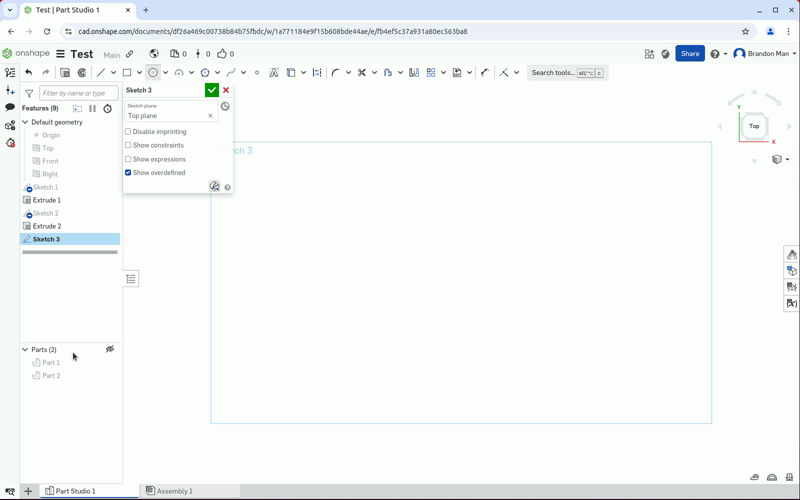
mouse_move(461, 282)
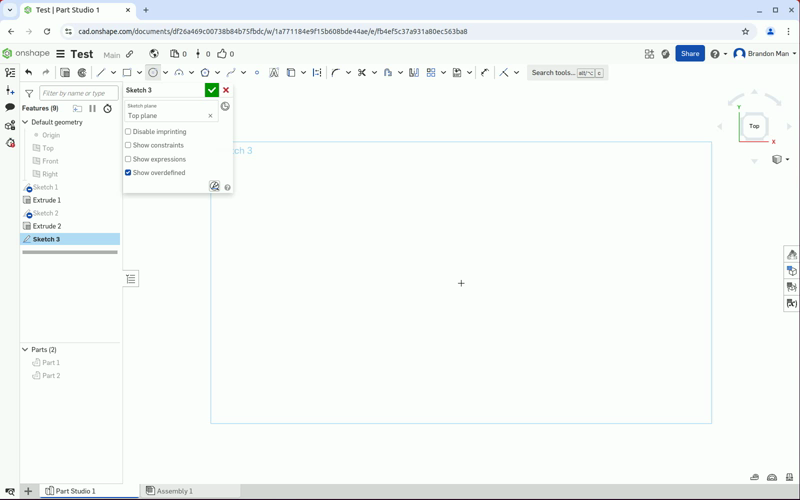
click(461, 282)
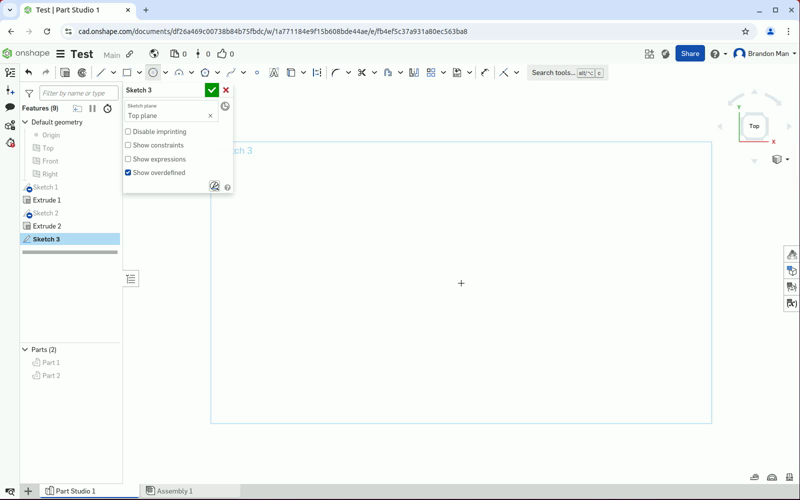
key_up(shift)
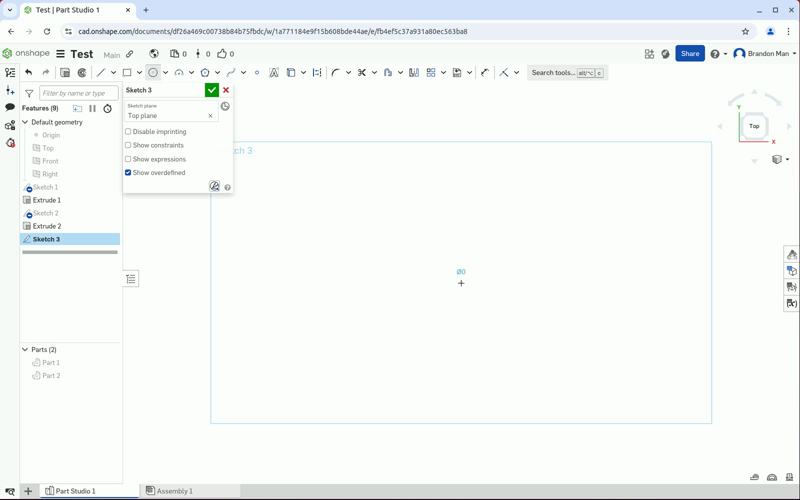
mouse_move(478, 282)
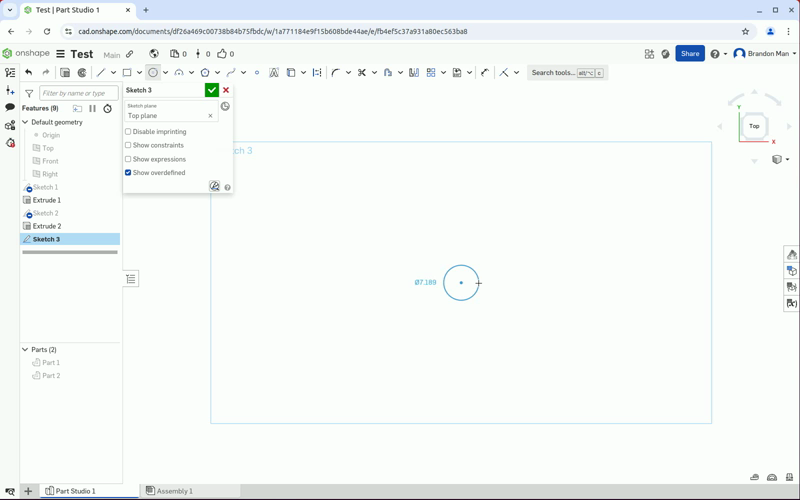
click(478, 282)
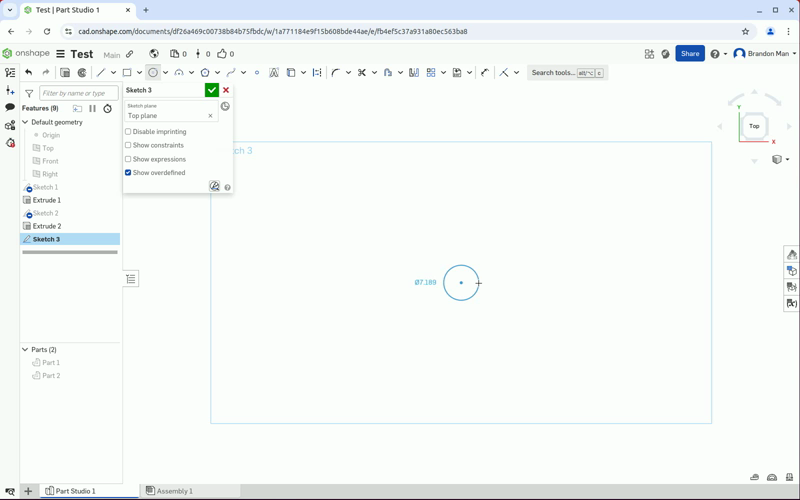
key(esc)
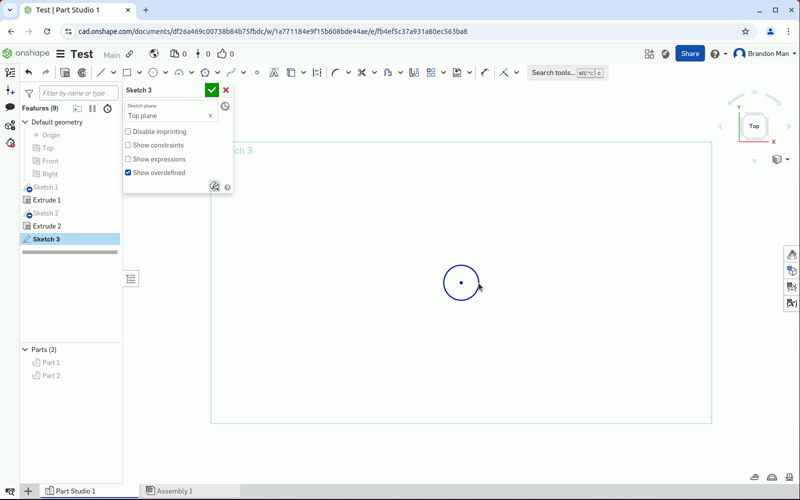
mouse_move(460, 299)
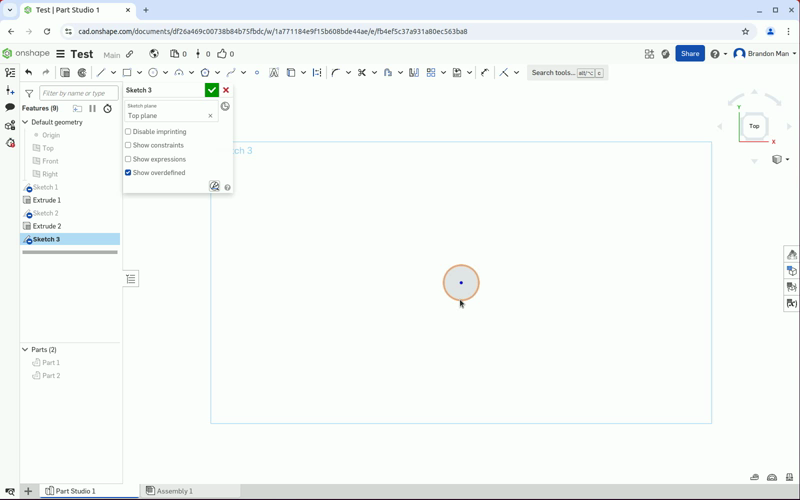
scroll(6)
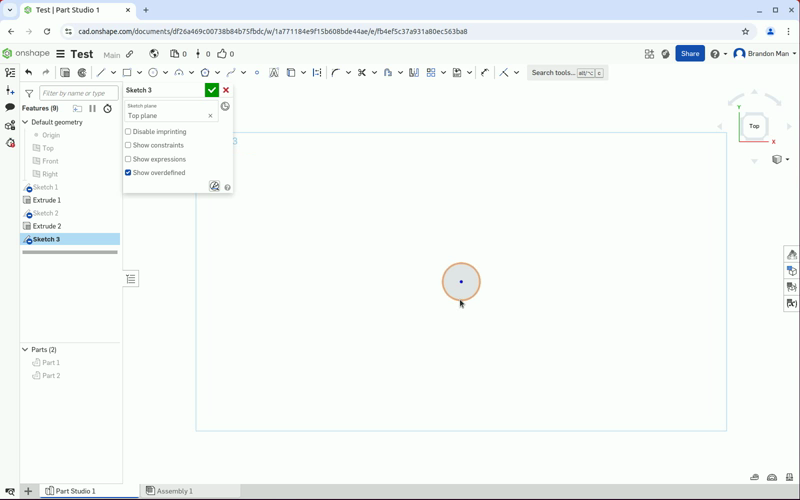
scroll(6)
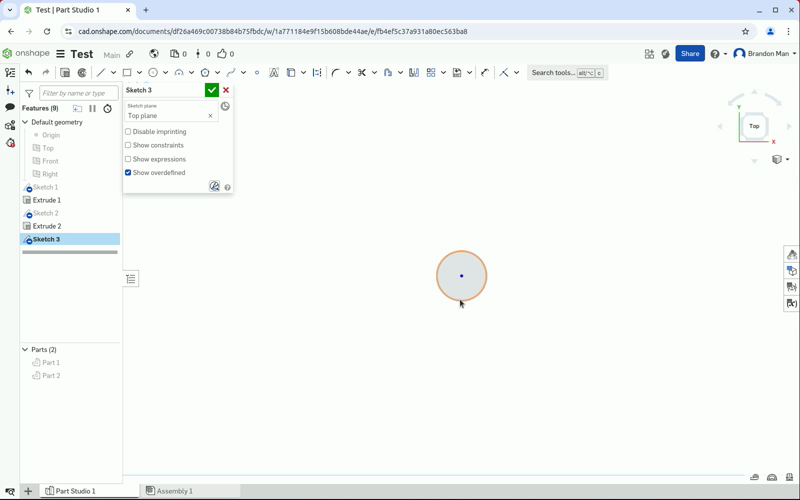
scroll(6)
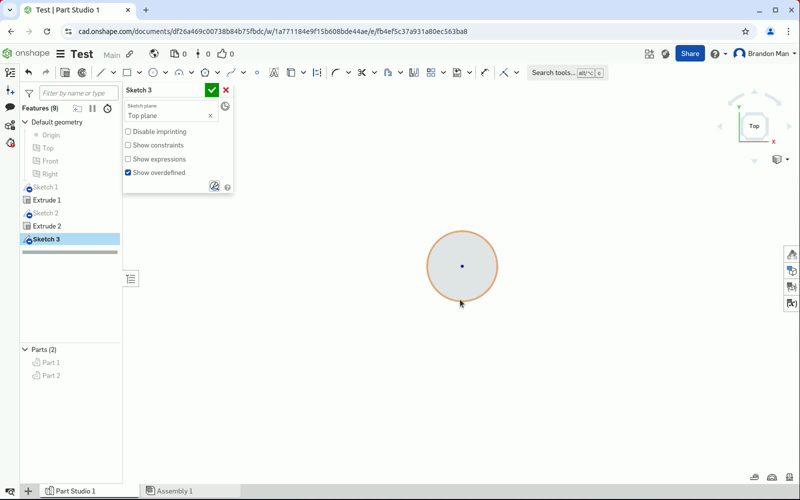
scroll(6)
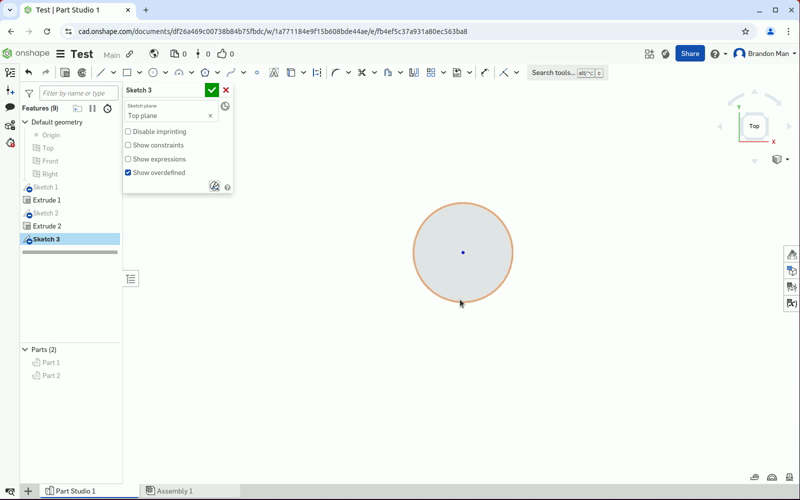
scroll(6)
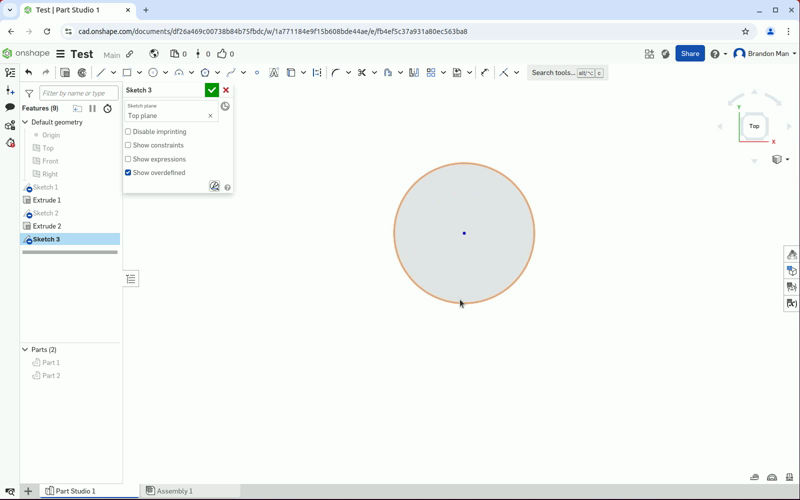
scroll(6)
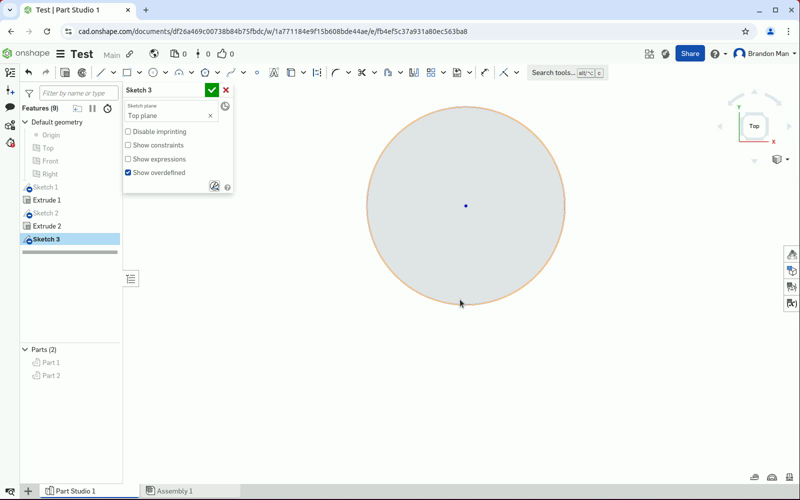
scroll(6)
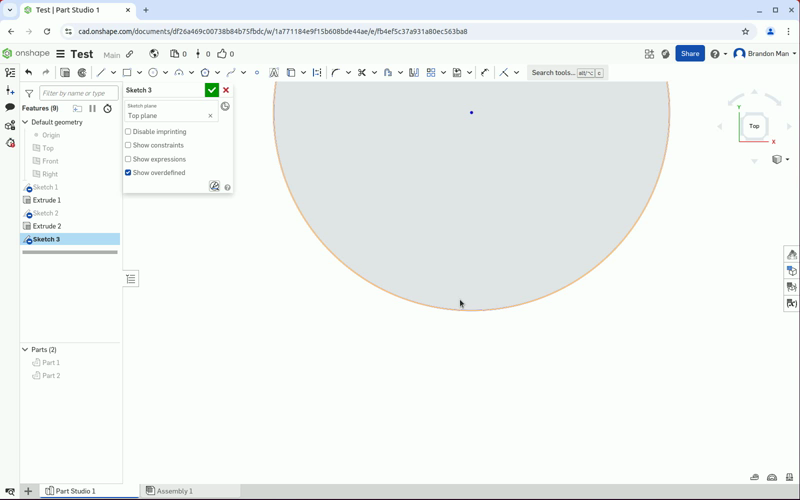
click(460, 299)
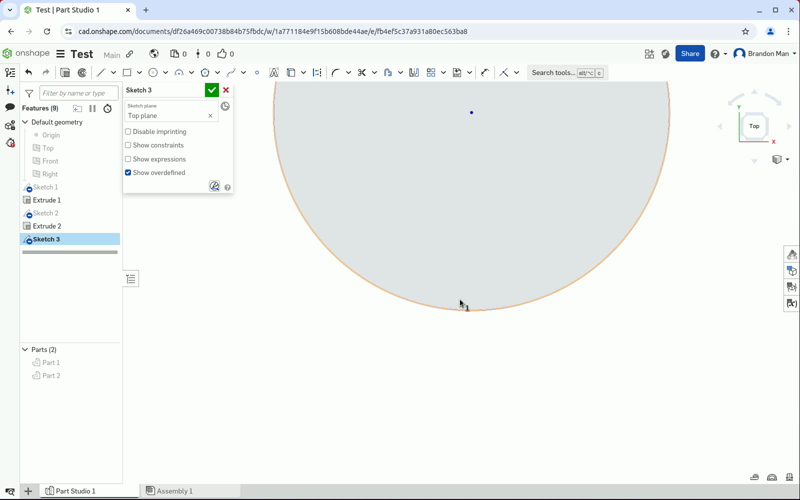
scroll(-6)
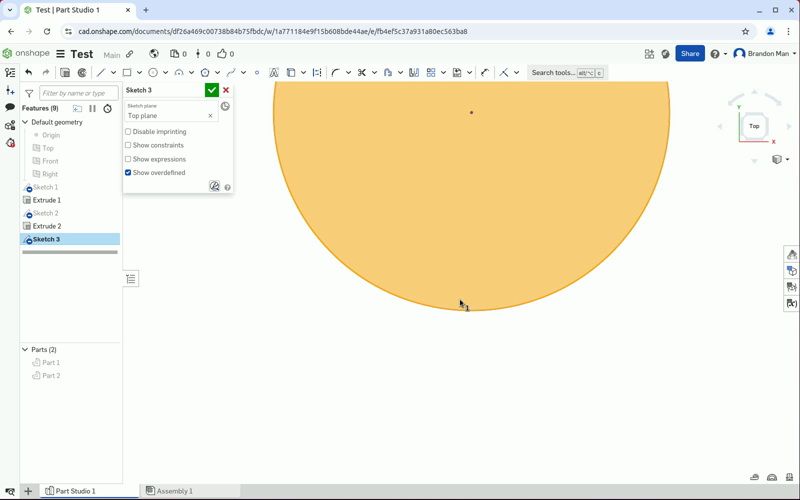
scroll(-6)
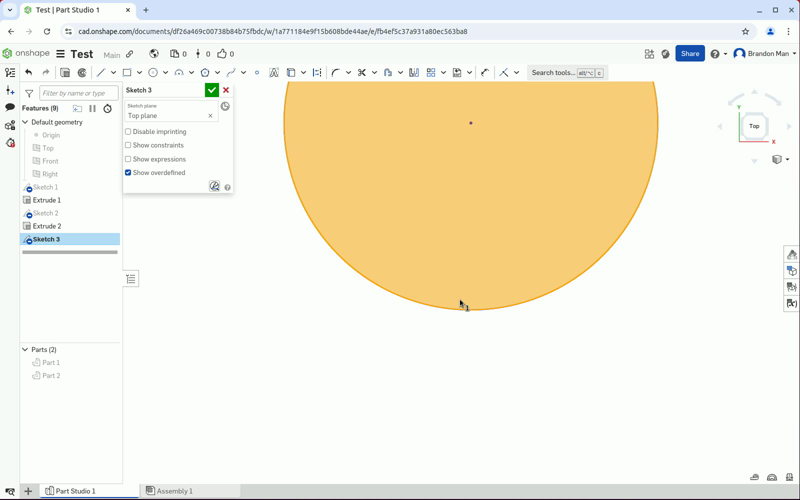
scroll(-6)
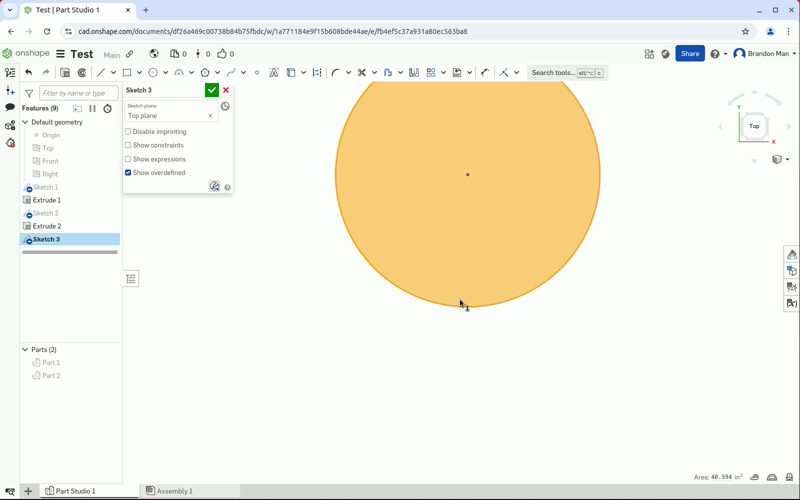
scroll(-6)
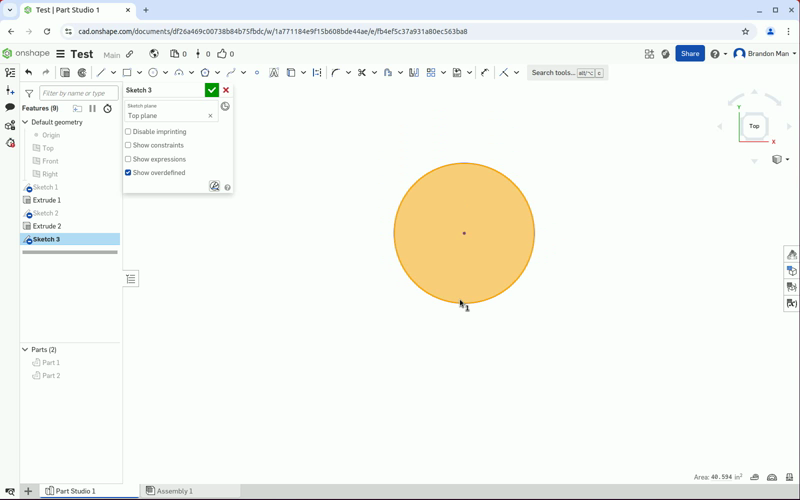
scroll(-6)
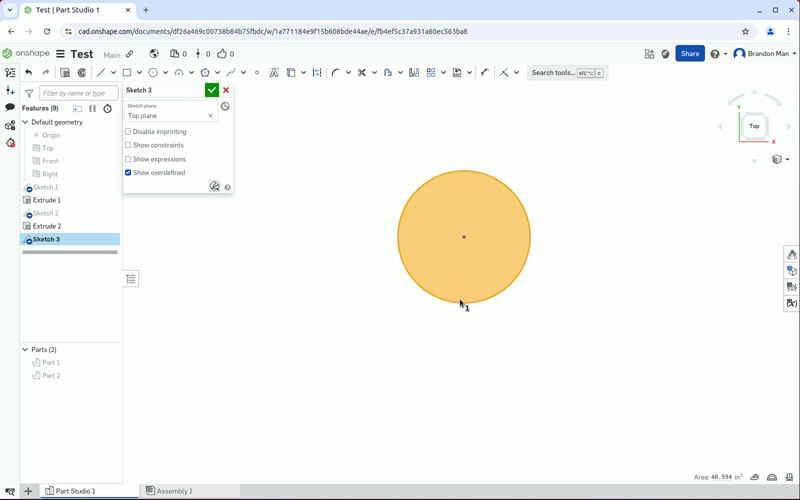
scroll(-6)
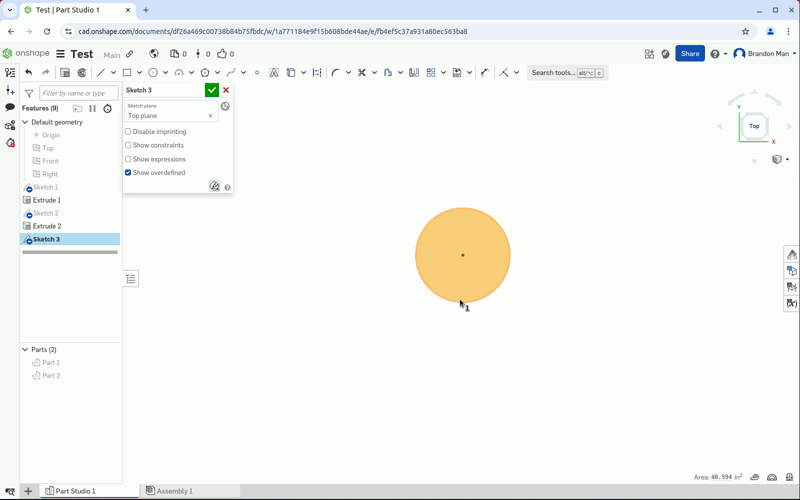
scroll(-6)
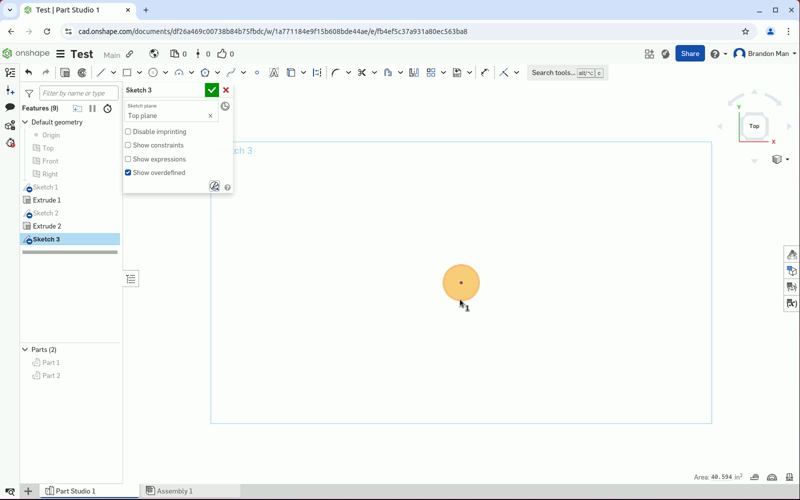
mouse_move(73, 352)
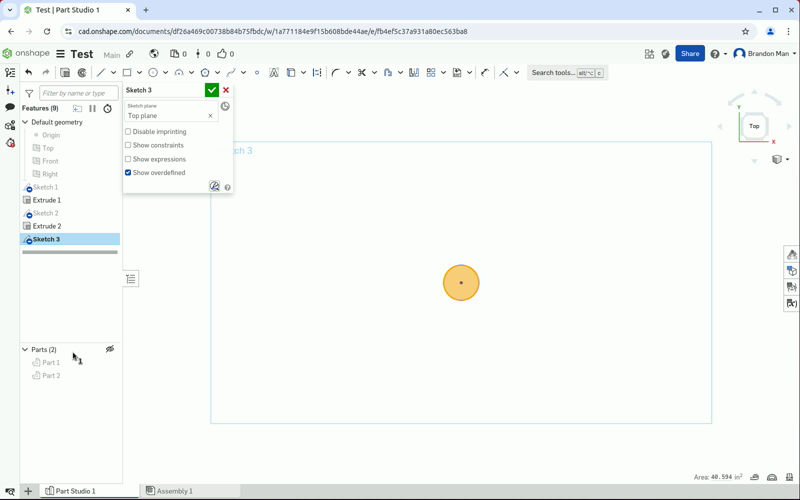
key(shift+y)
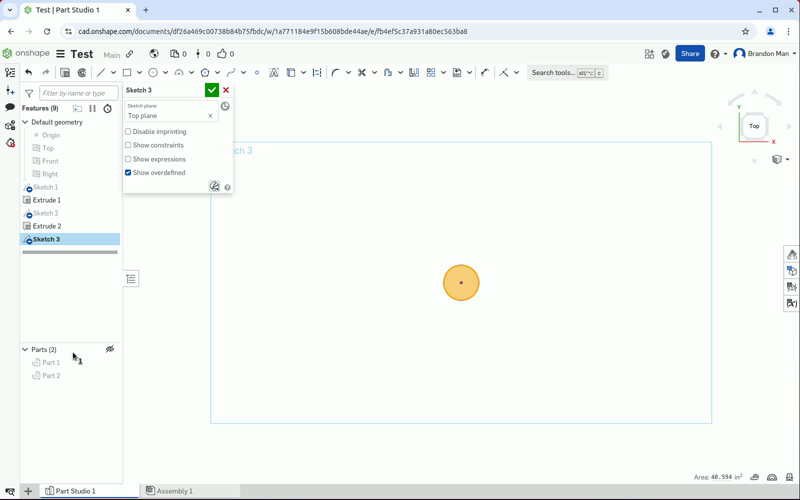
key(shift+e)
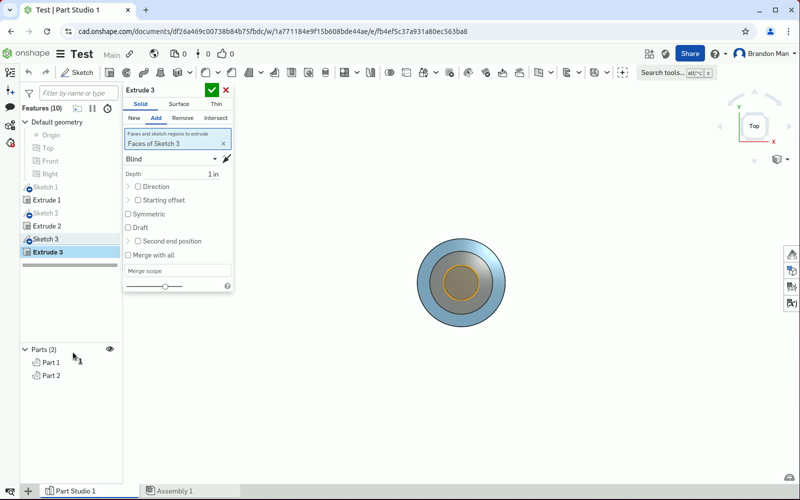
mouse_move(143, 106)
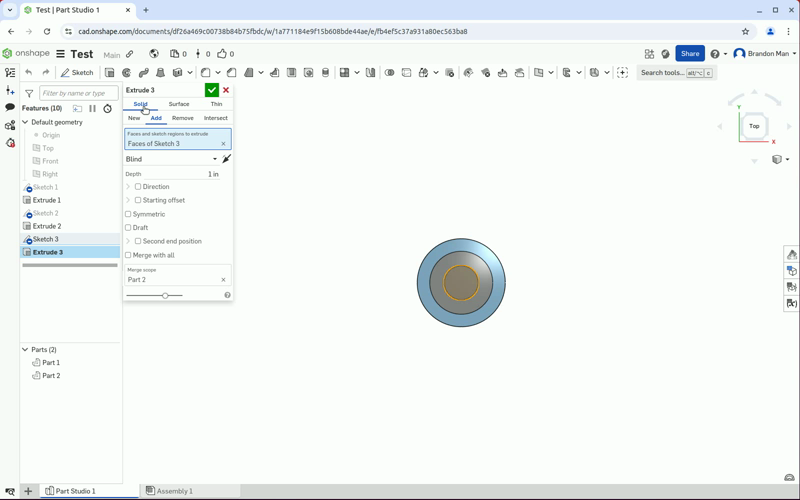
click(143, 106)
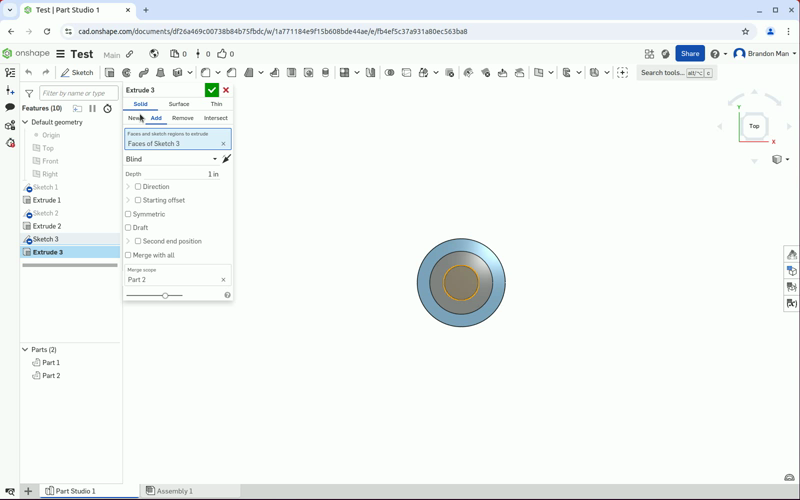
mouse_move(137, 120)
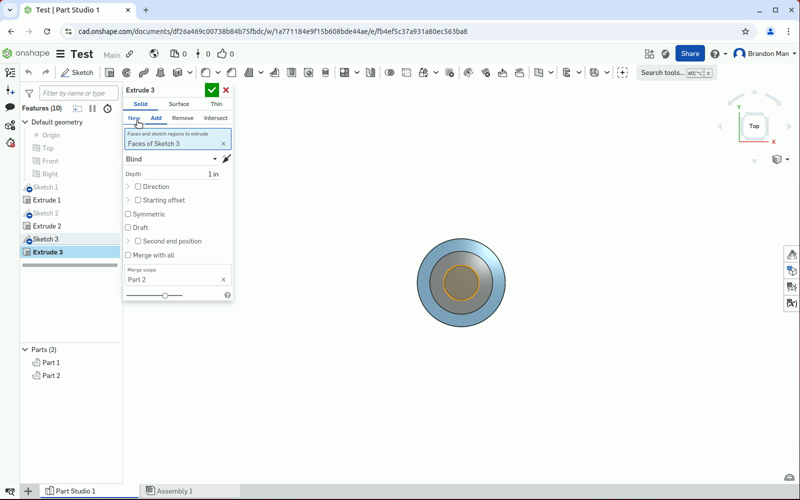
click(137, 120)
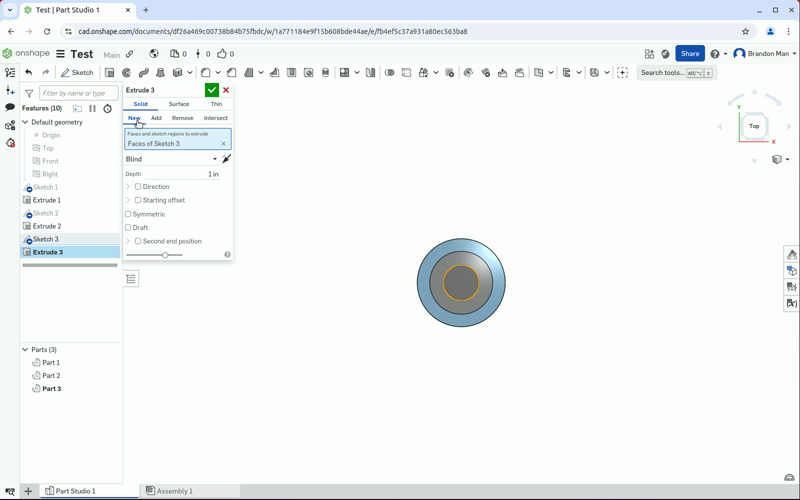
key(tab, 4)
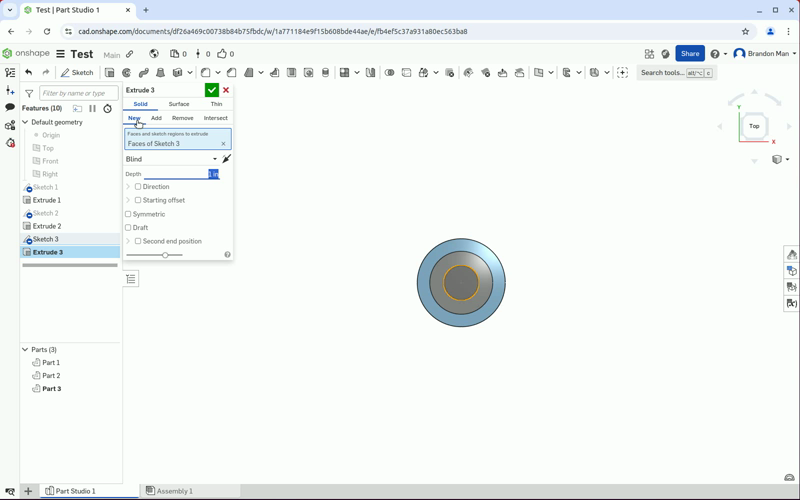
text(14.683)
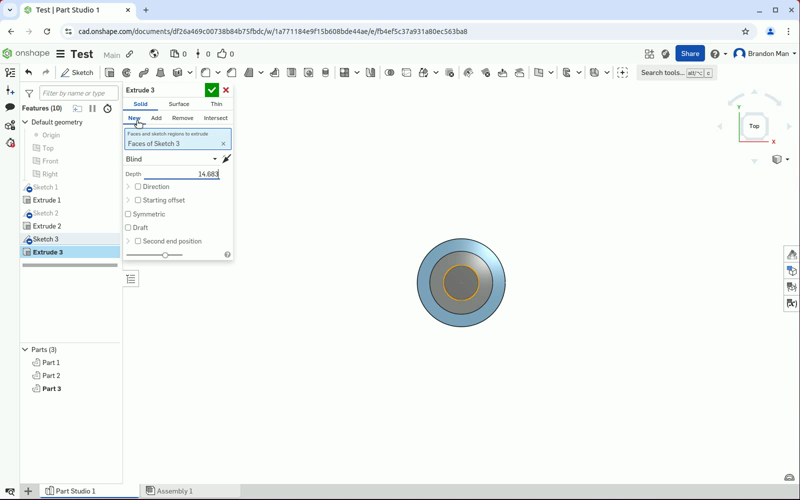
key(enter)
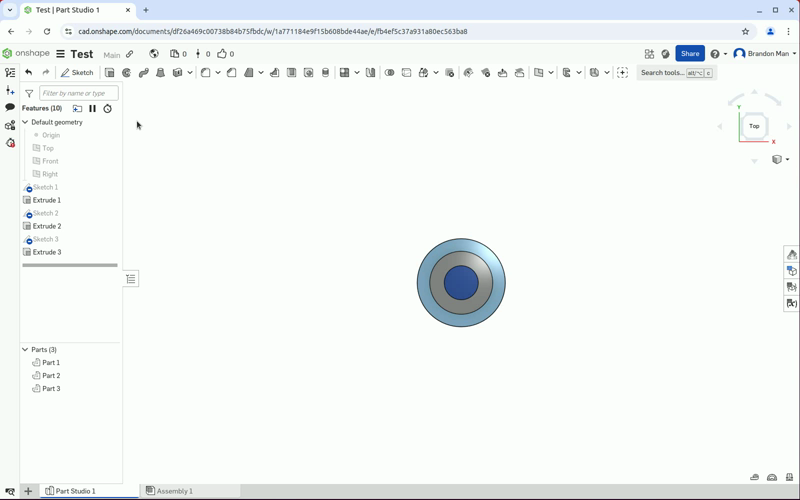
key(shift+h)
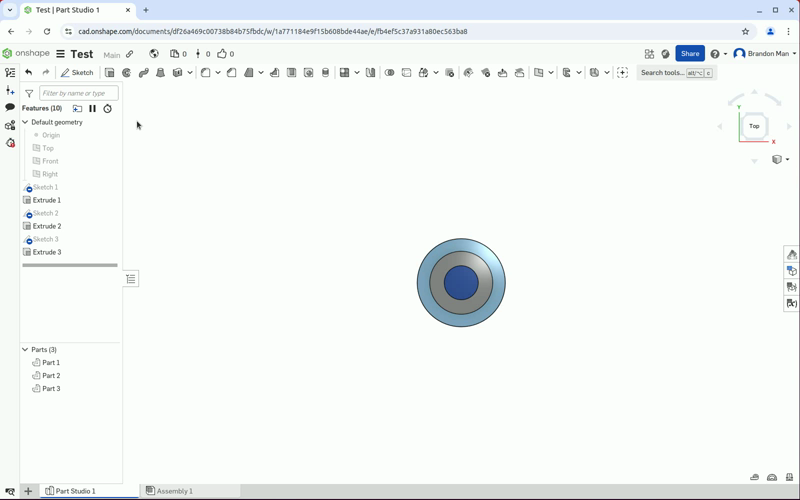
key(shift+h)
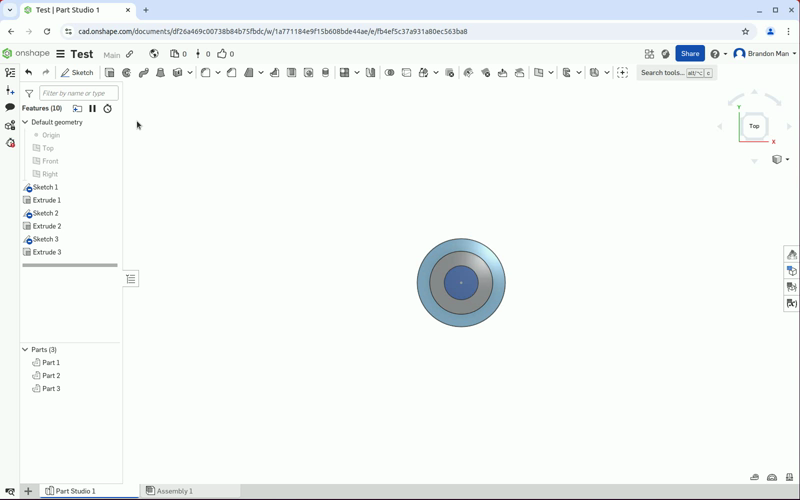
key(shift+7)
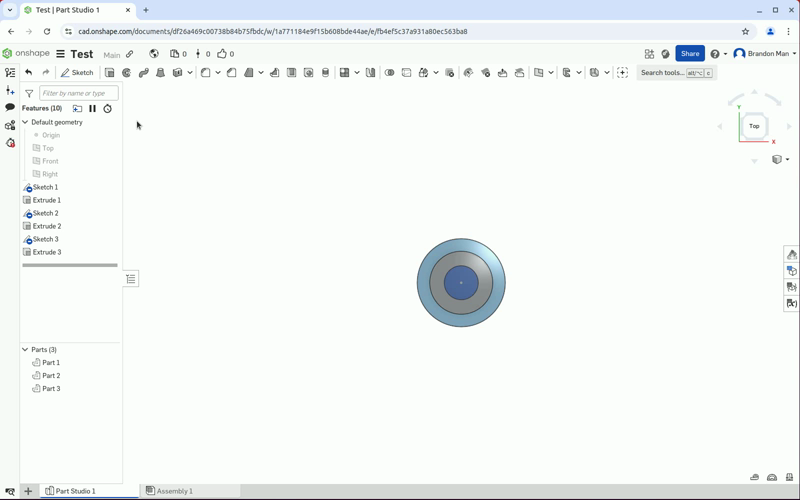
key(up, 3)
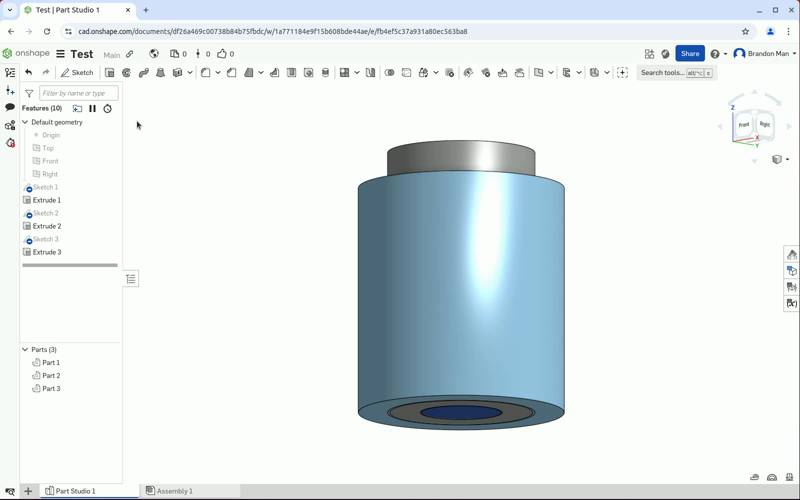
key(left, 3)
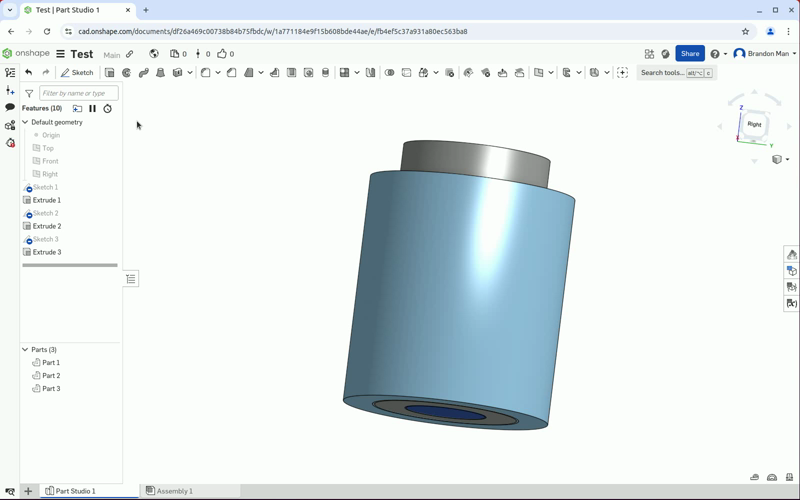
key(right, 3)
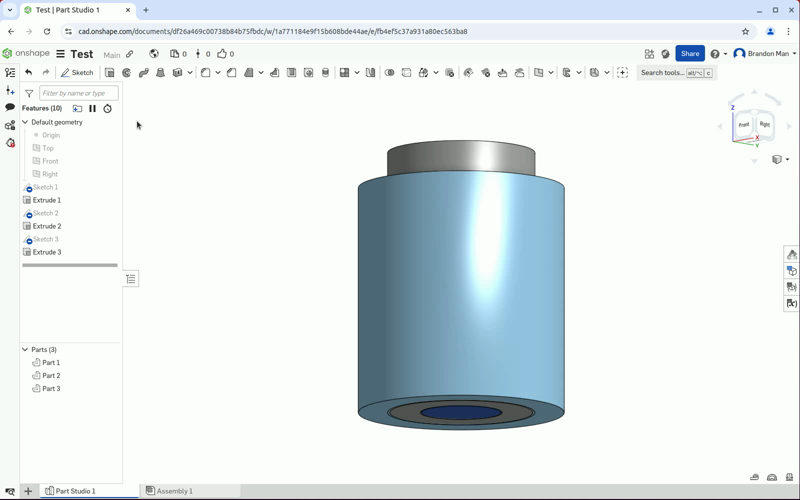
key(down, 3)
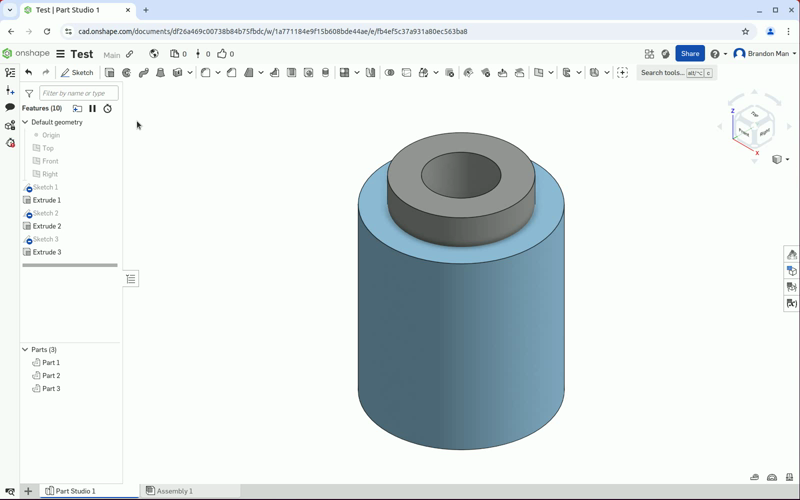
mouse_move(73, 189)
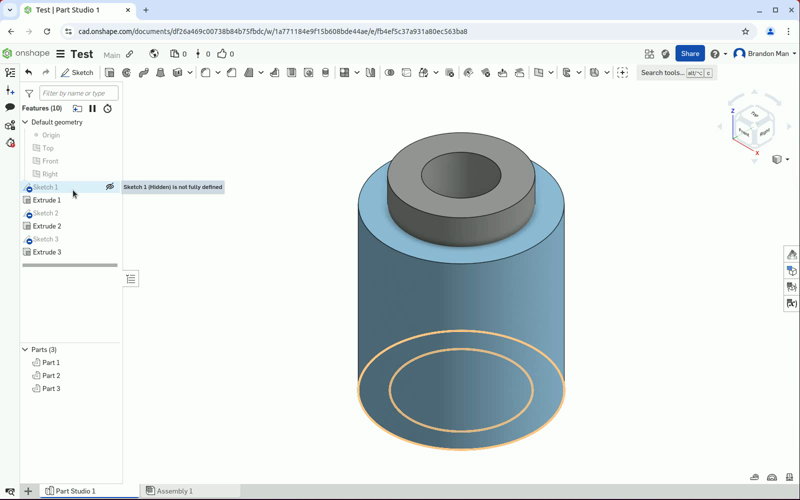
click(73, 189)